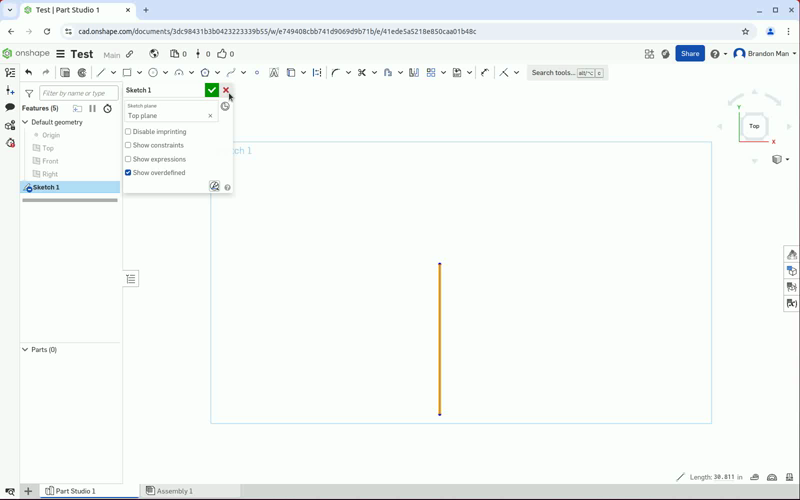
key(shift+h)
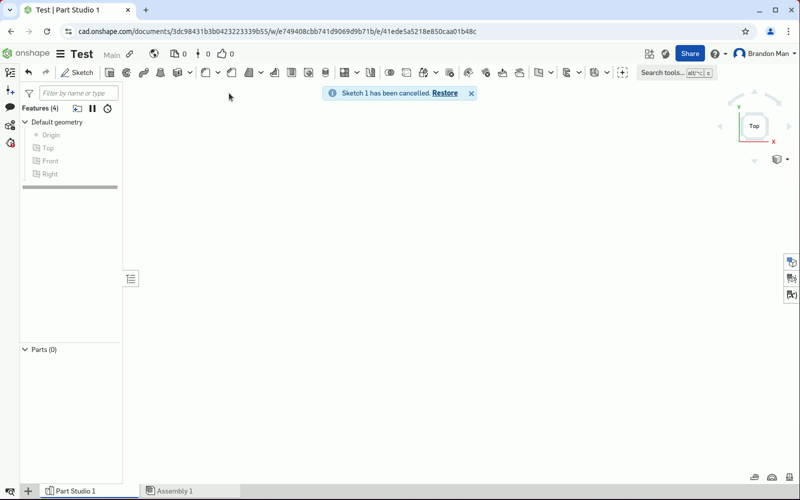
mouse_move(73, 352)
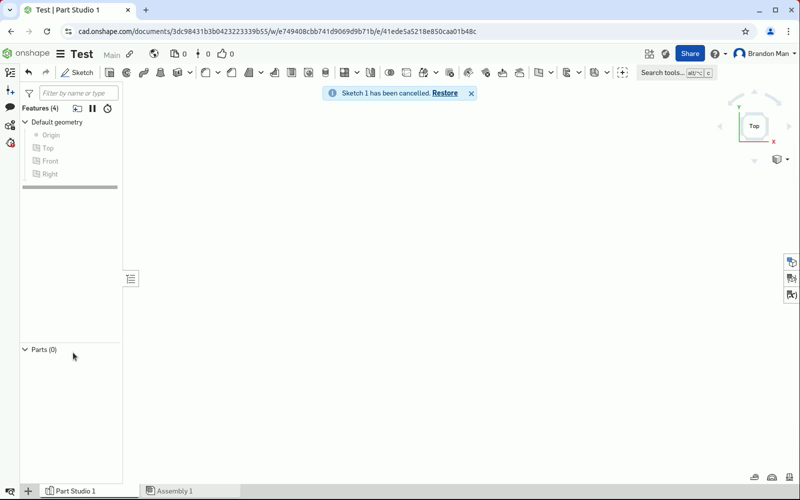
key(y)
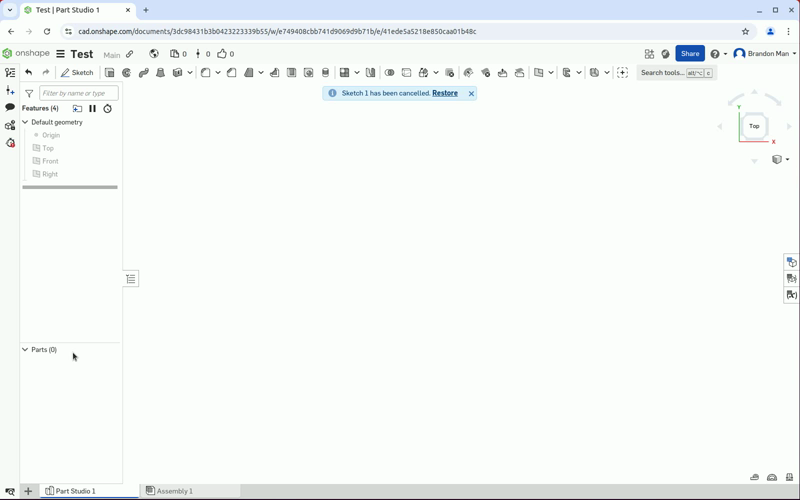
key(shift+p)
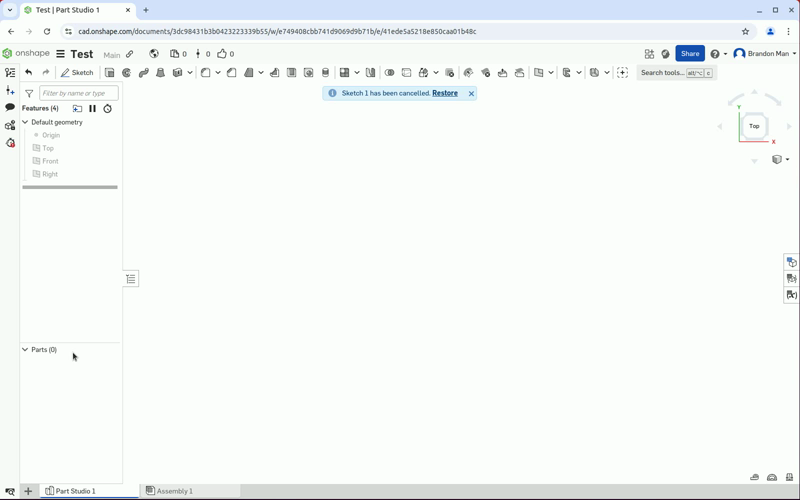
key(space)
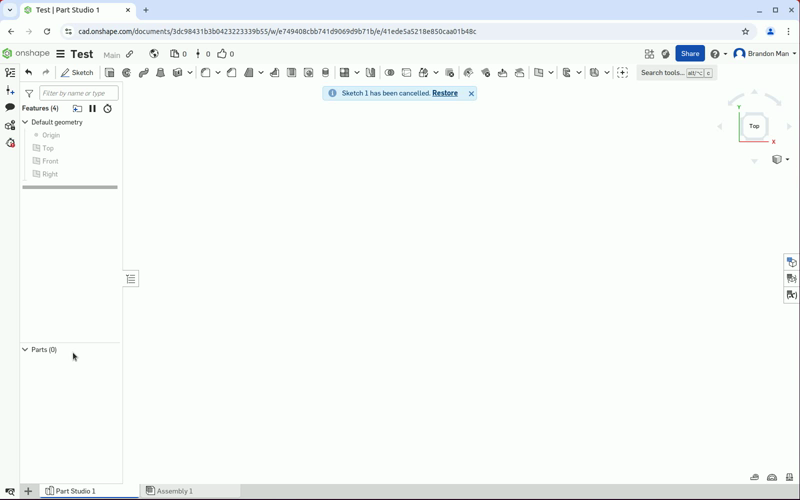
key_down(shift)
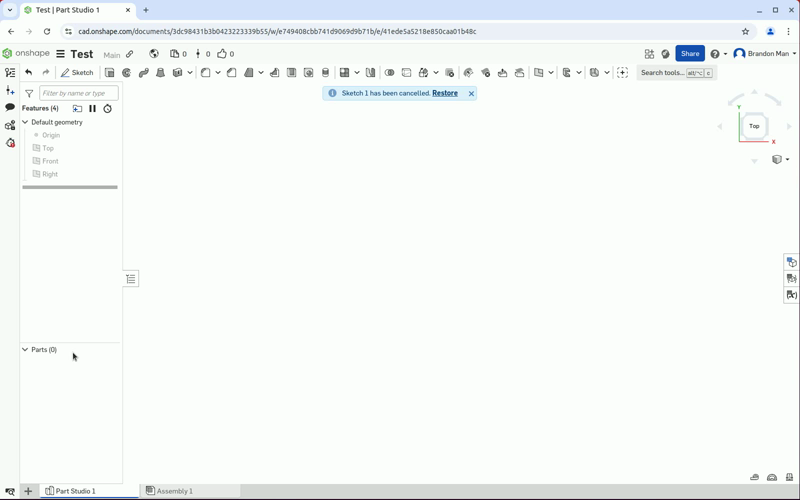
key(up)
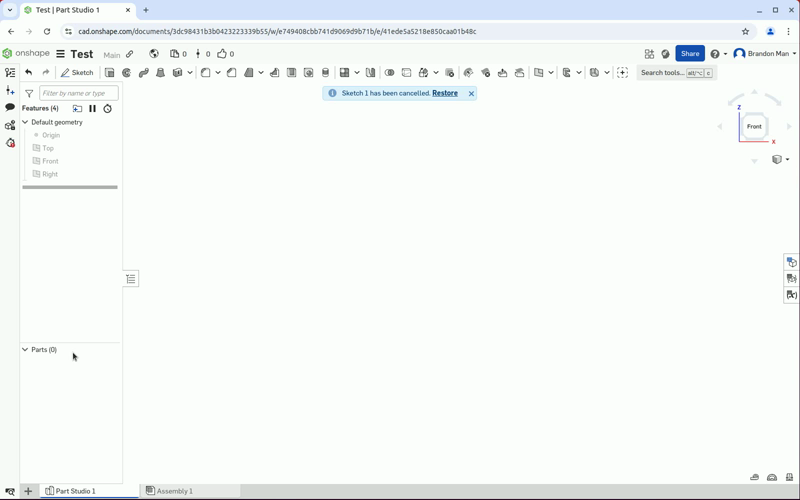
key_up(shift)
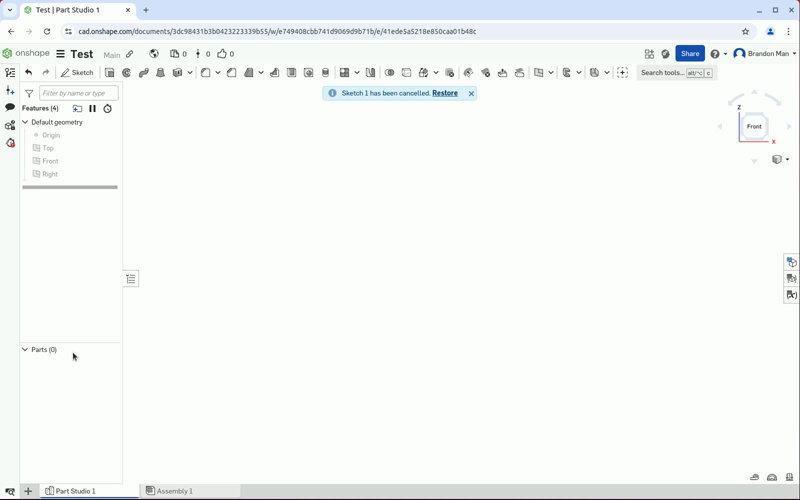
key(space)
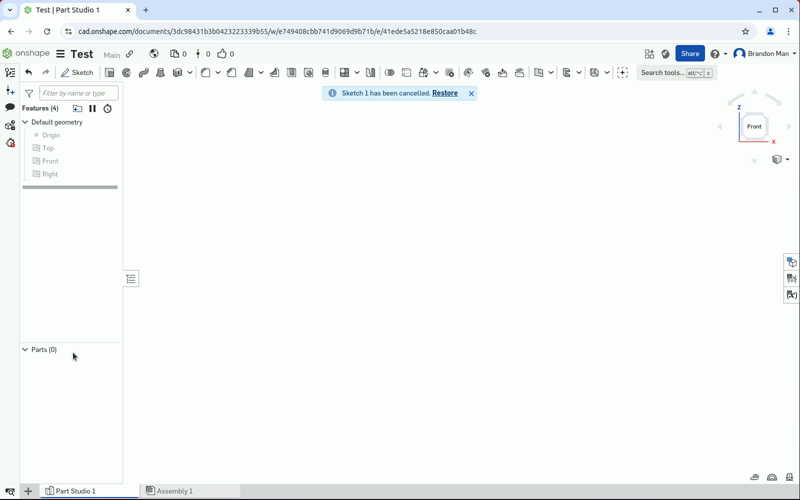
key_down(shift)
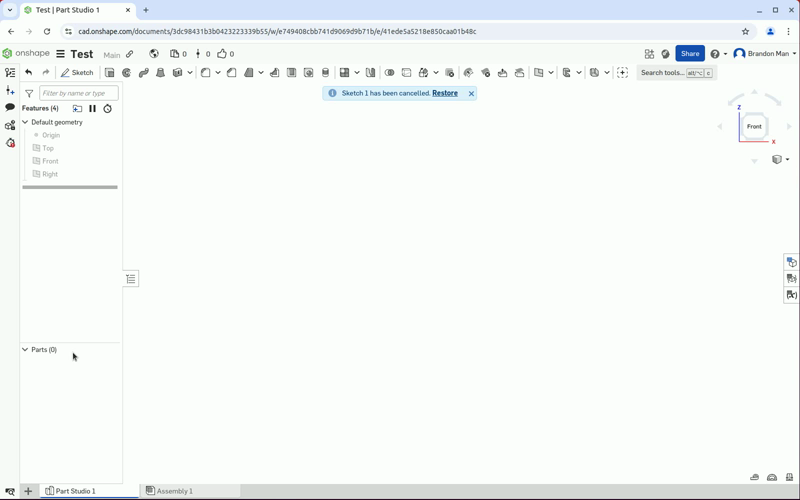
key(left)
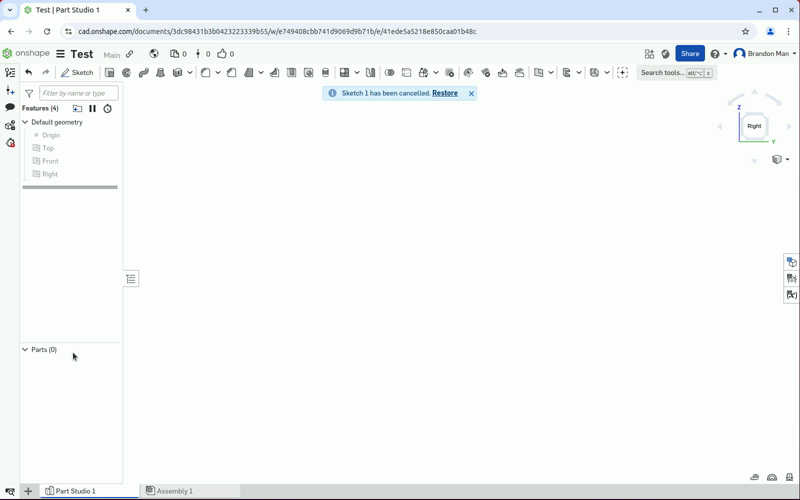
key_up(shift)
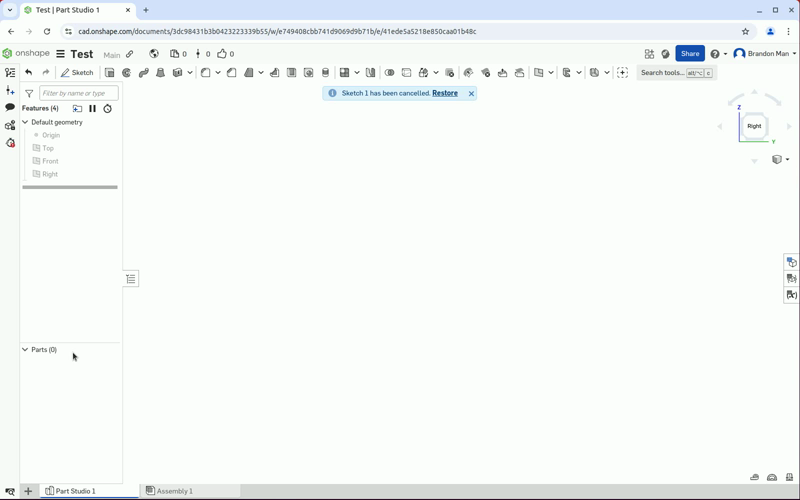
mouse_move(73, 352)
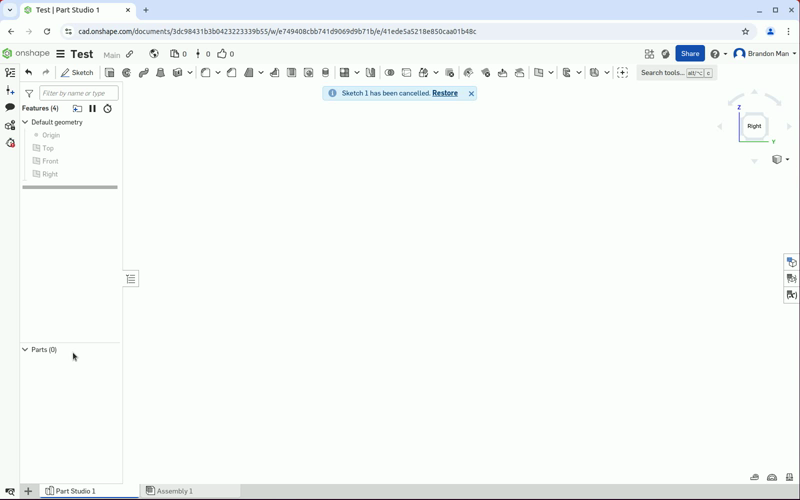
key(shift+y)
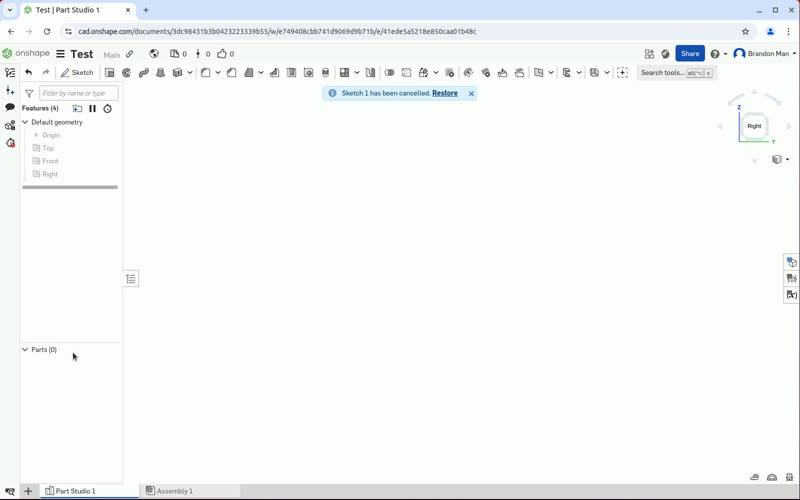
key(shift+s)
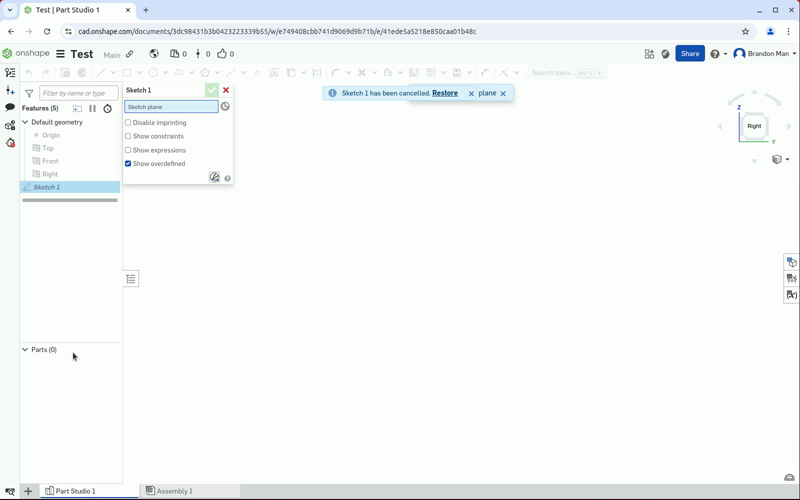
mouse_move(73, 176)
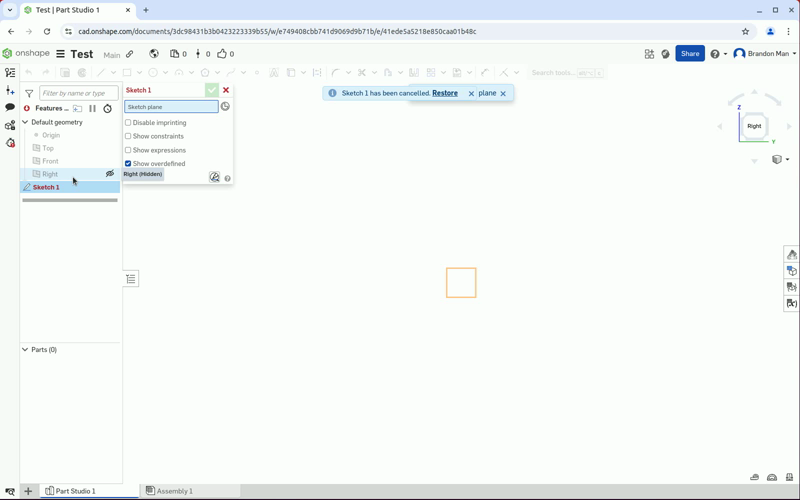
click(73, 176)
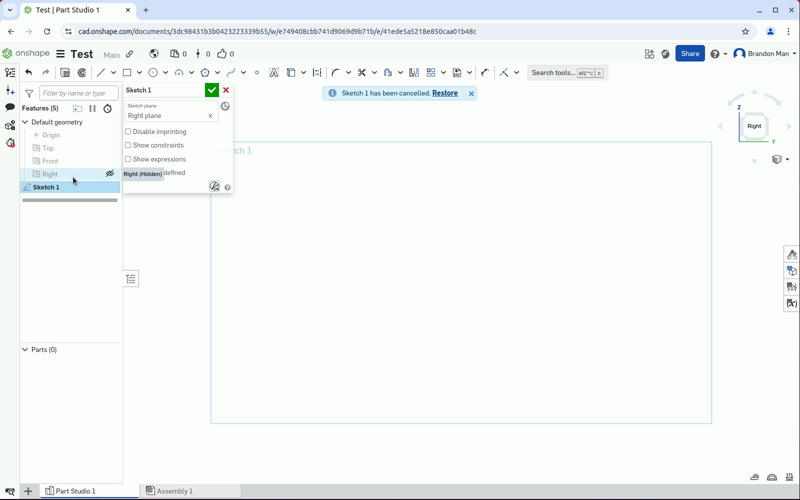
mouse_move(73, 352)
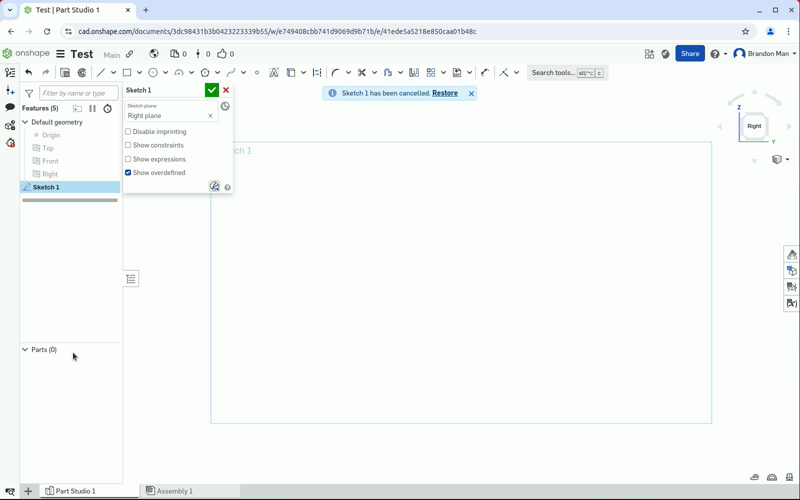
key(y)
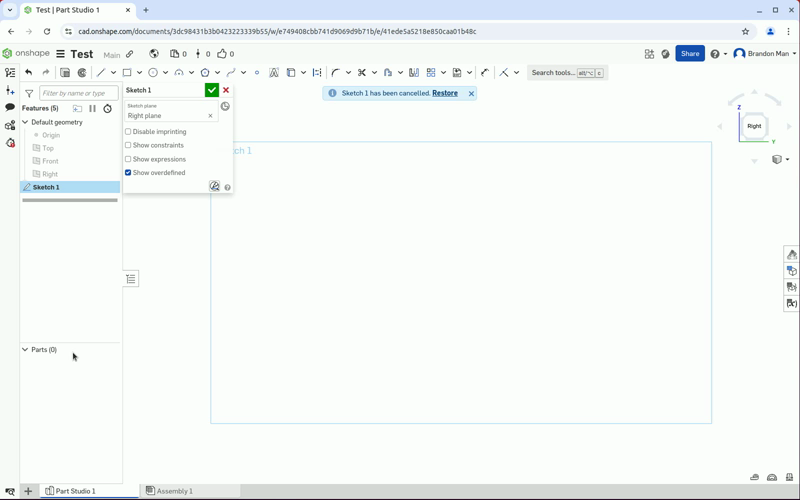
key(l)
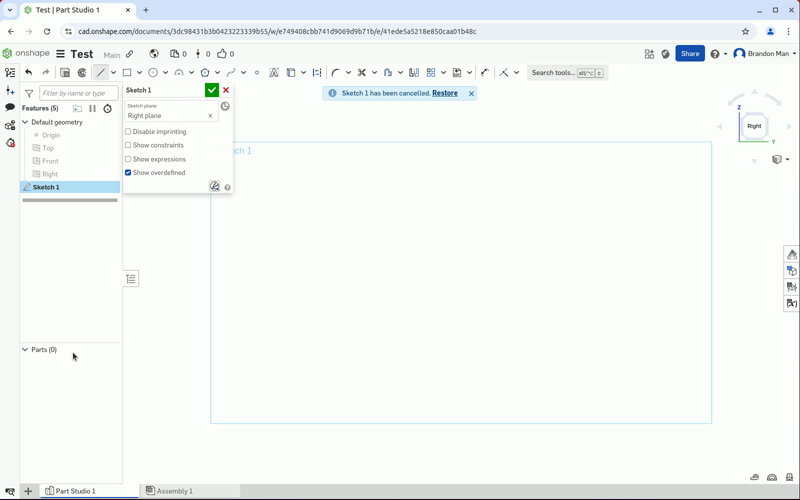
key_down(shift)
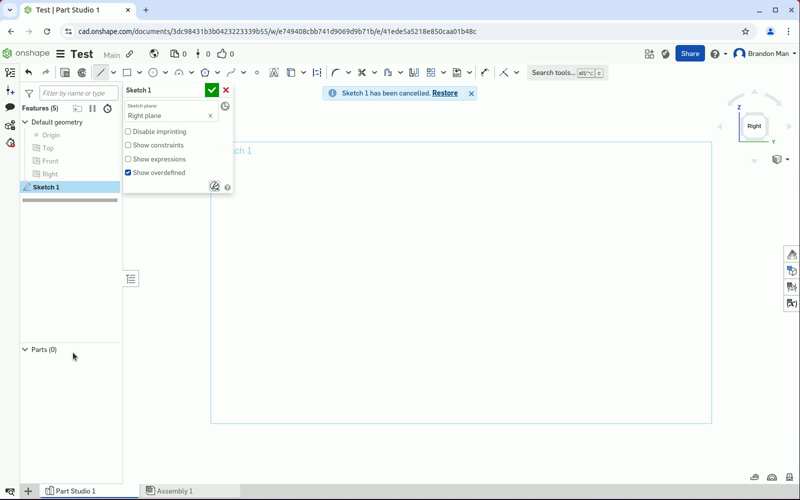
mouse_move(460, 282)
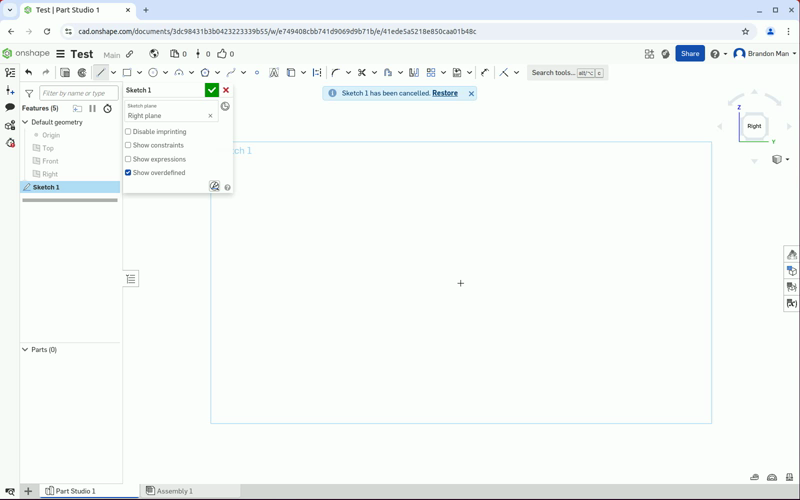
click(460, 282)
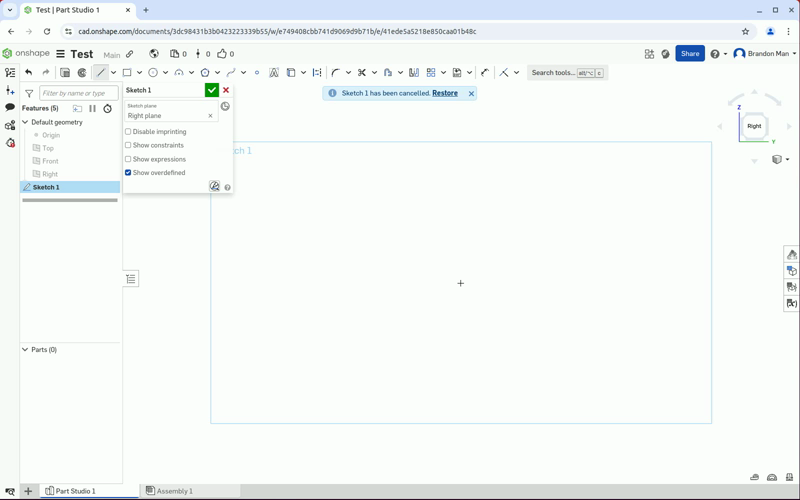
key_up(shift)
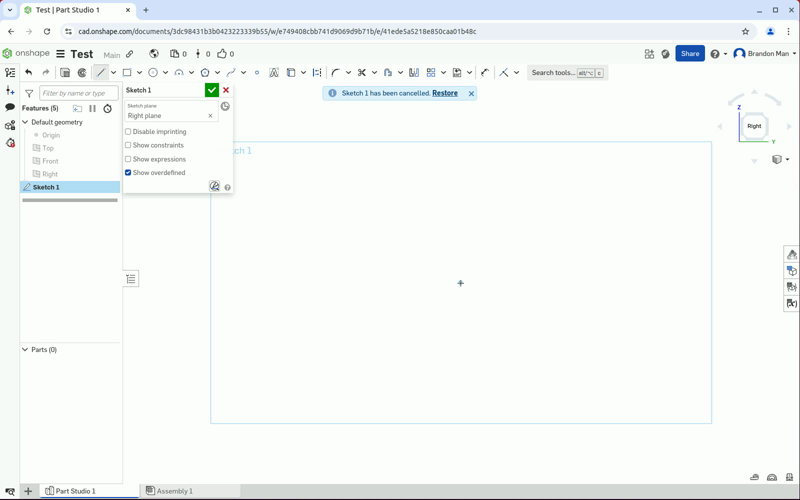
key_down(shift)
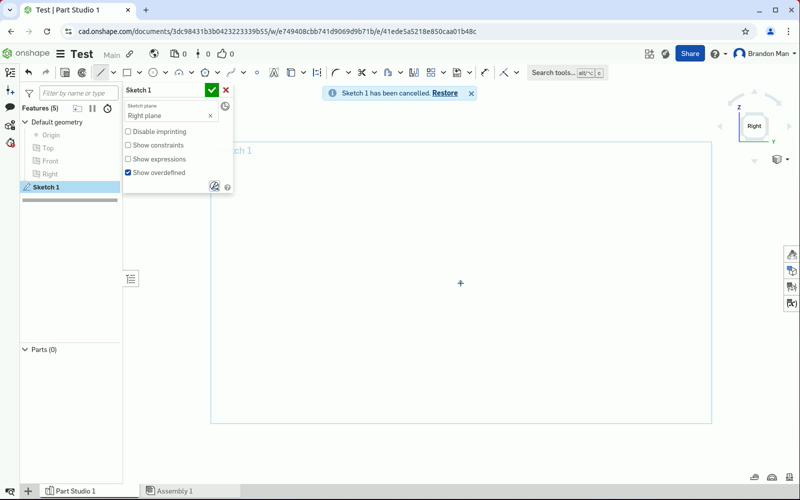
mouse_move(573, 282)
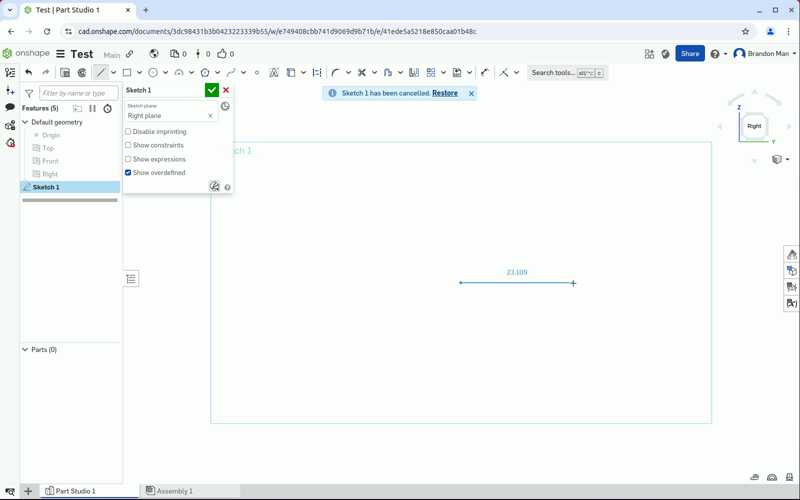
click(573, 282)
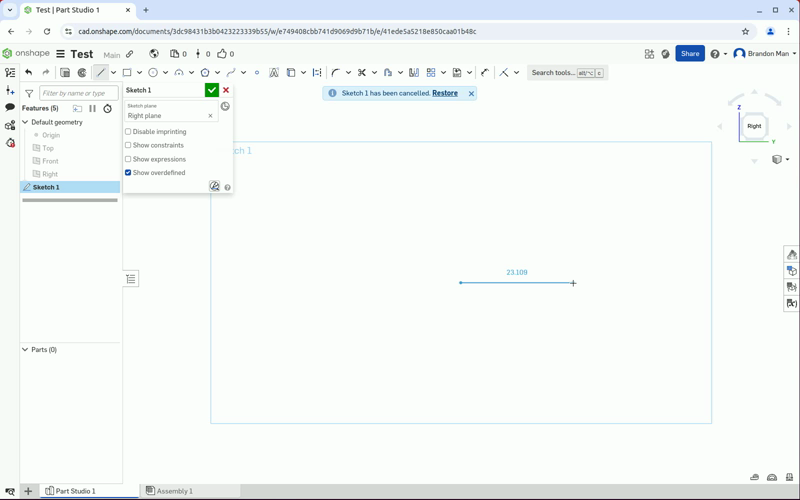
key_up(shift)
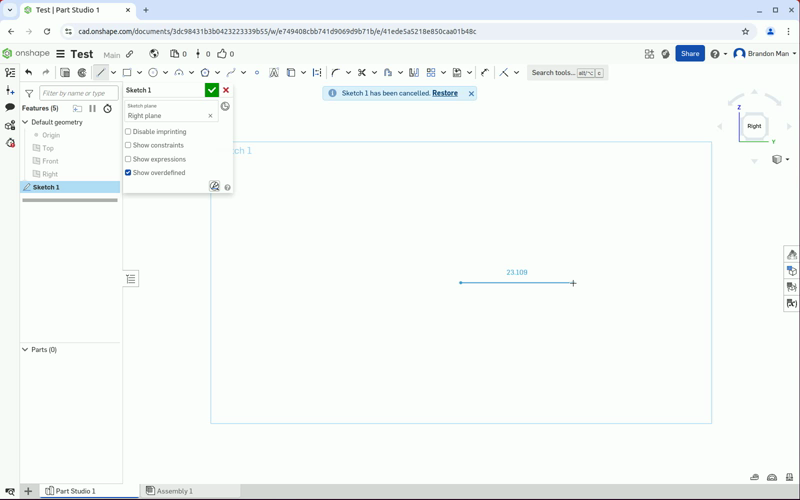
key_down(shift)
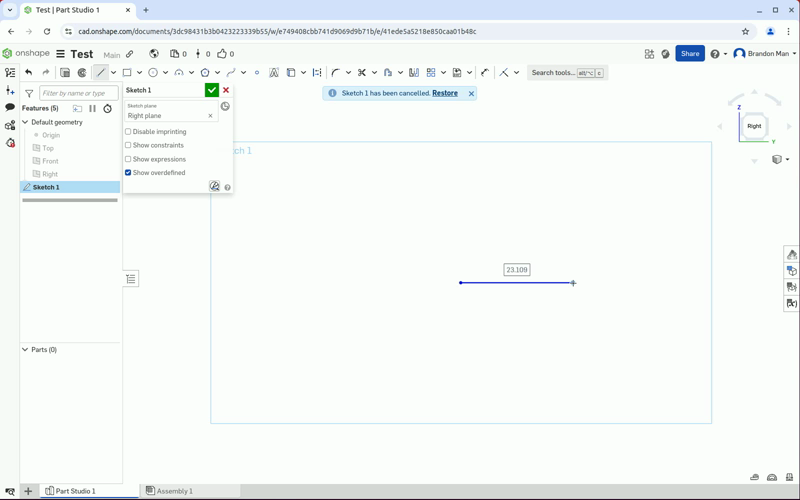
mouse_move(573, 200)
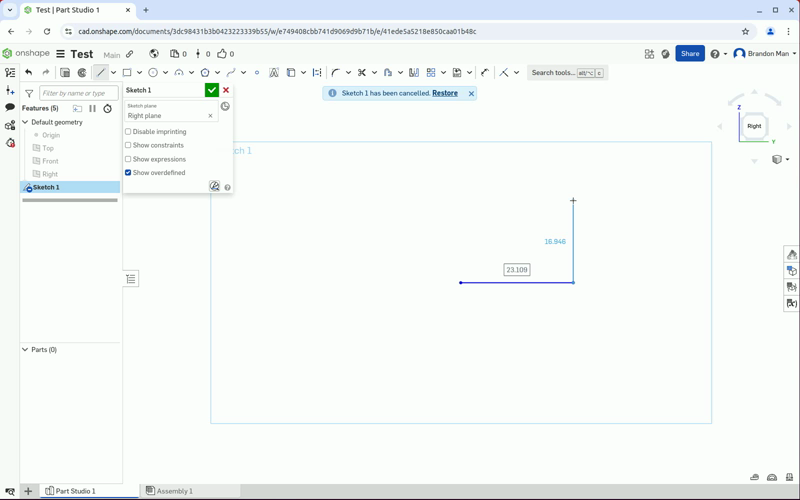
click(573, 200)
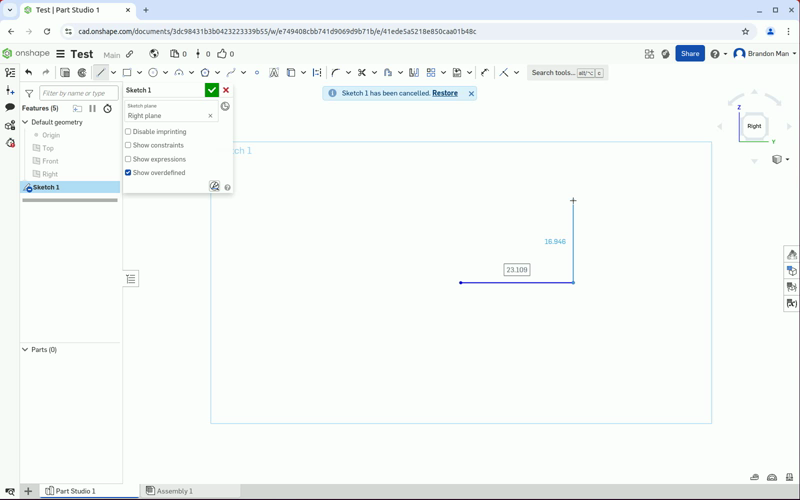
key_up(shift)
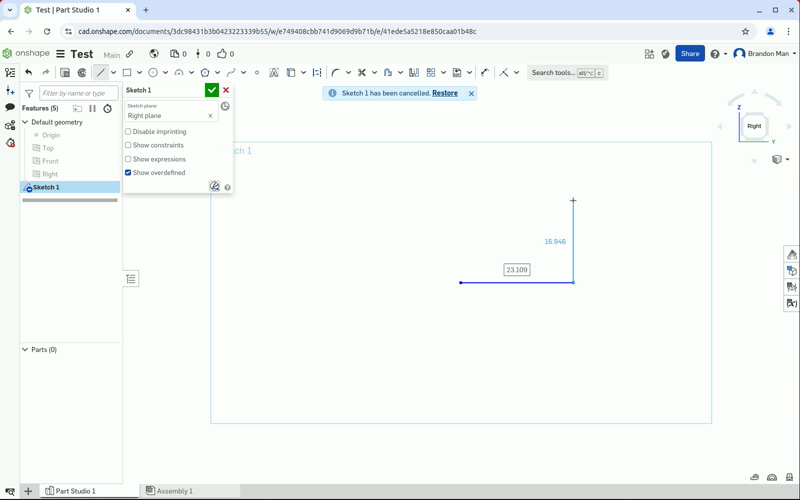
key_down(shift)
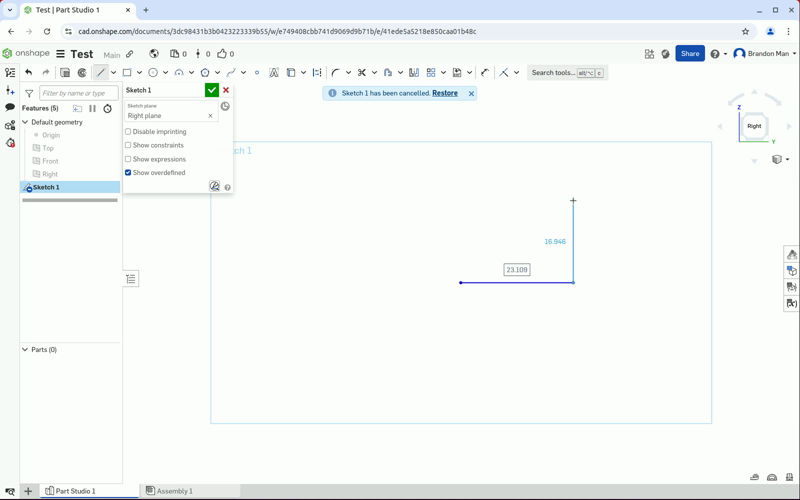
mouse_move(460, 200)
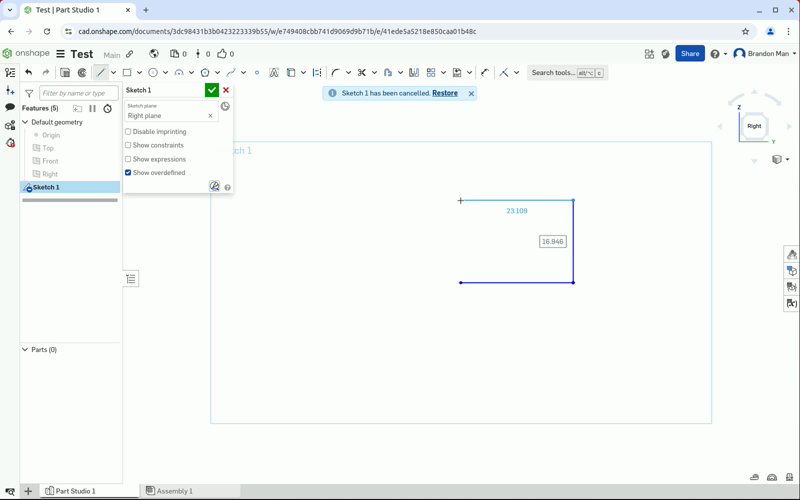
click(460, 200)
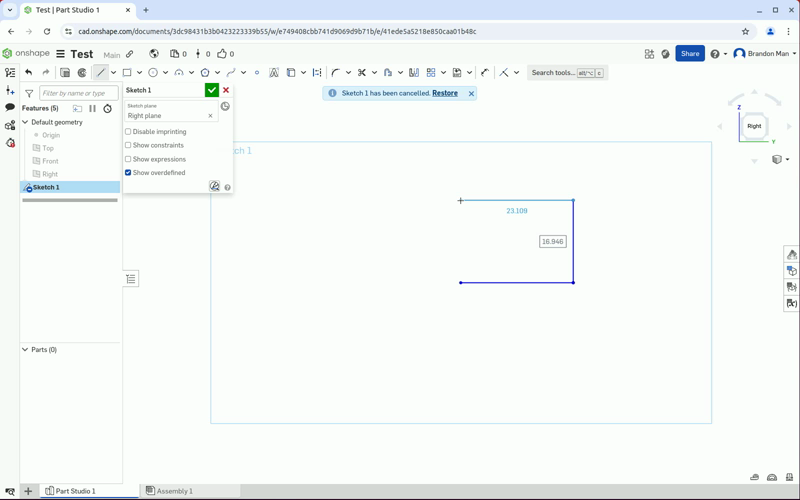
key_up(shift)
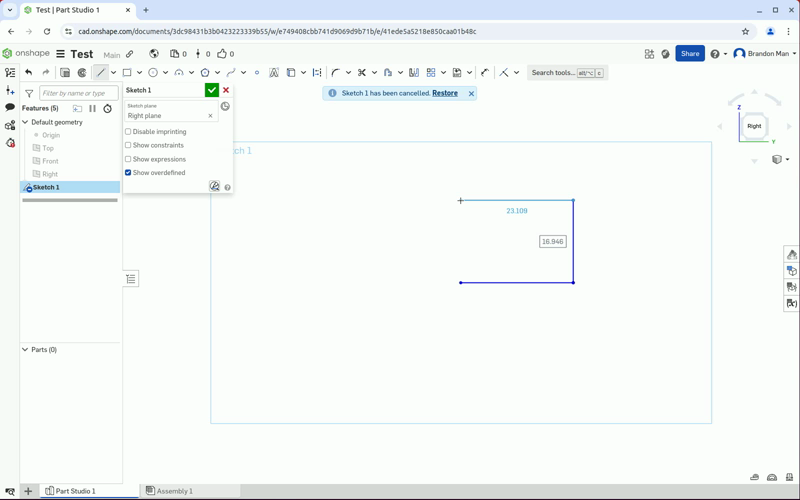
key_down(shift)
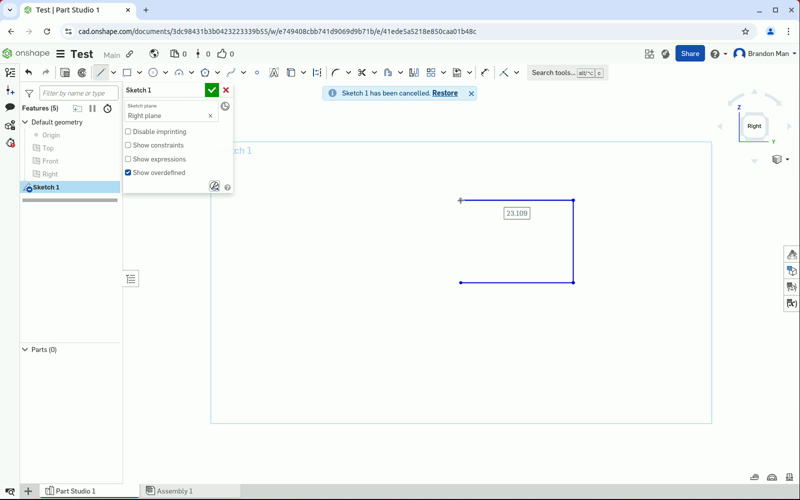
mouse_move(460, 282)
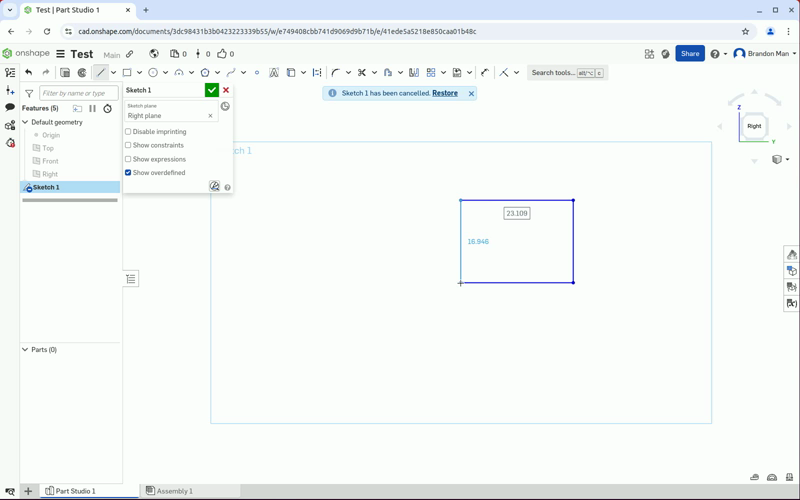
key_up(shift)
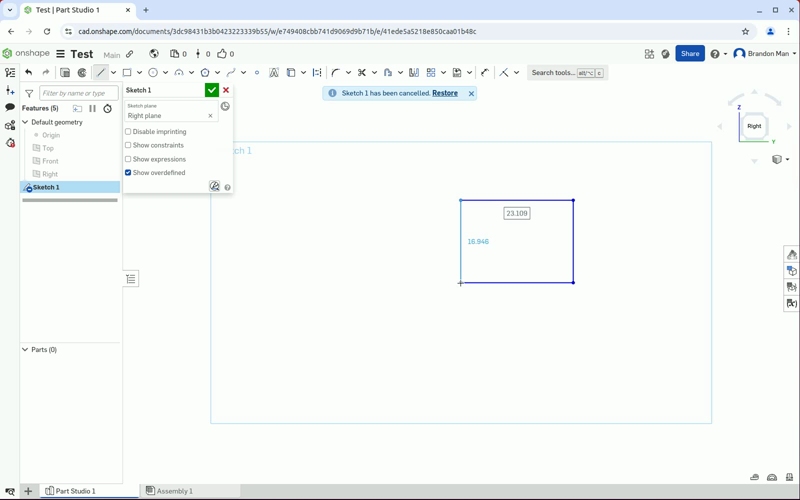
click(460, 282)
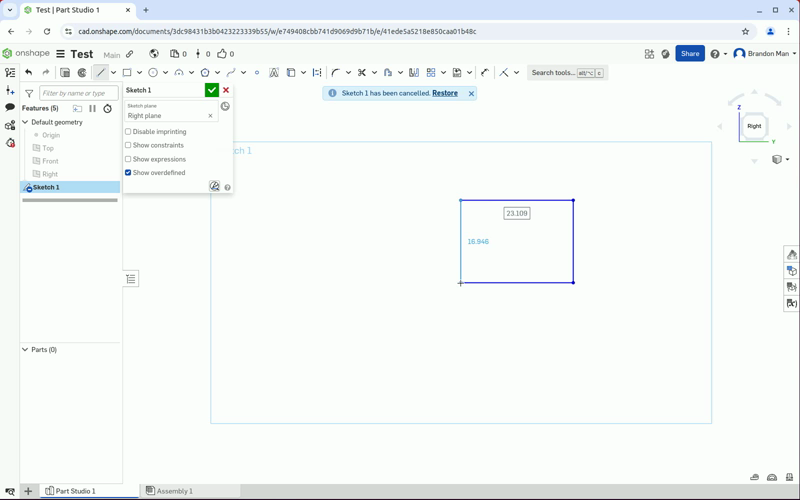
key(esc)
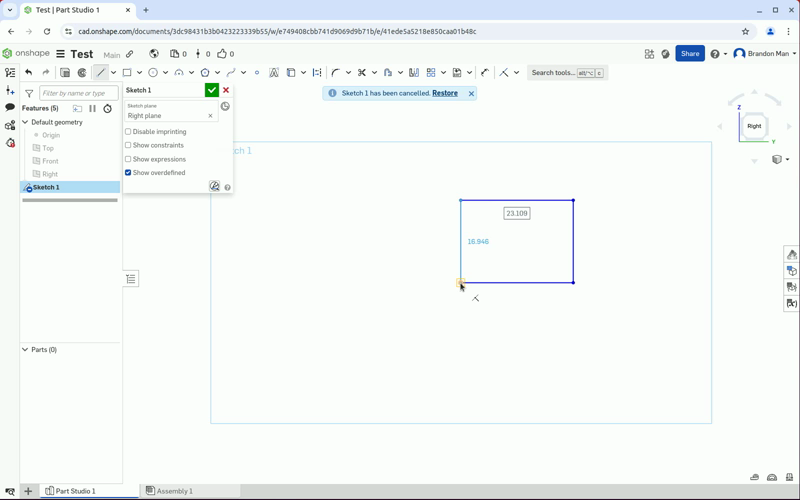
mouse_move(502, 273)
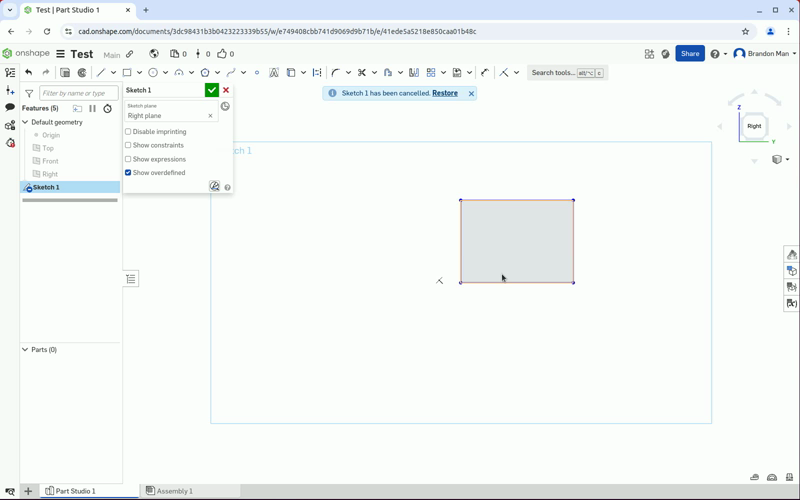
click(502, 273)
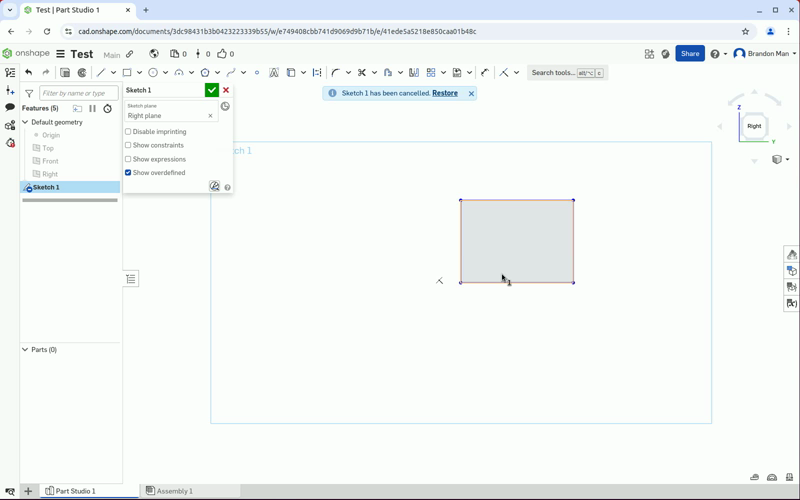
mouse_move(73, 352)
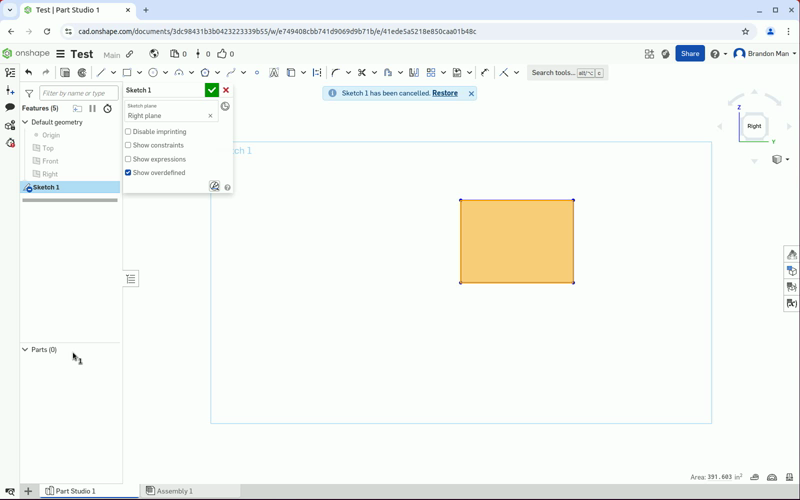
key(shift+y)
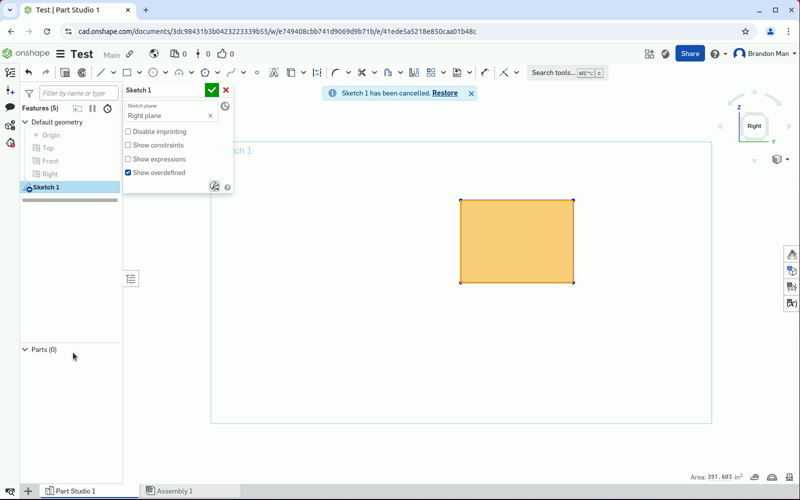
key(shift+e)
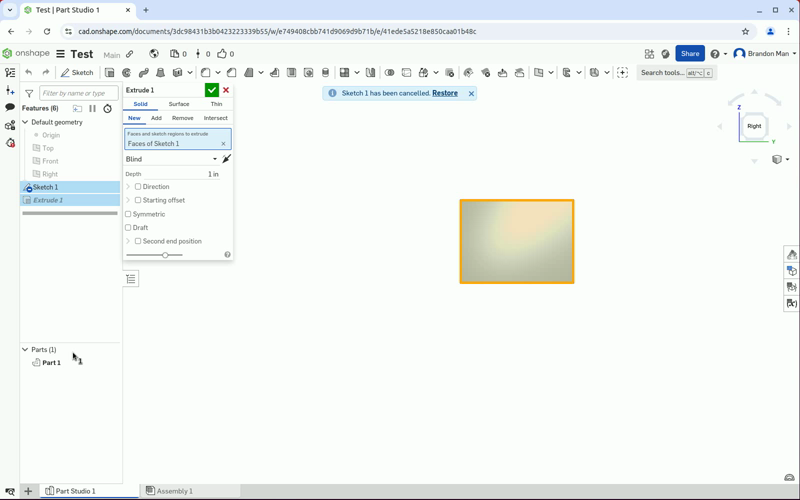
mouse_move(143, 106)
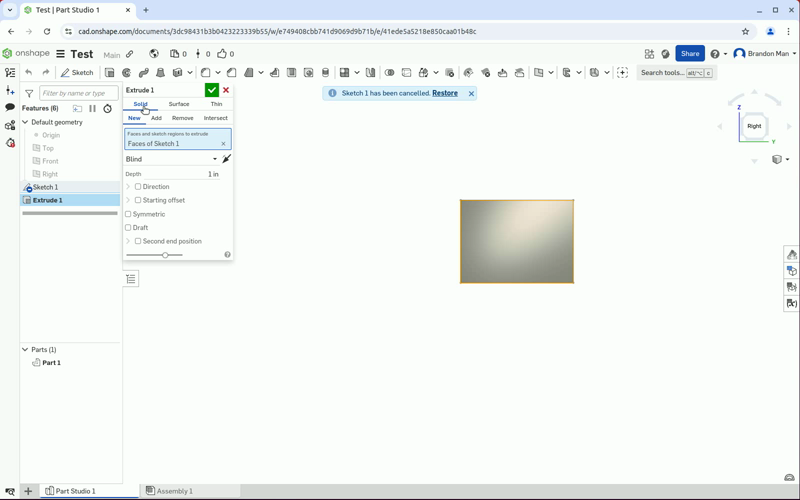
click(143, 106)
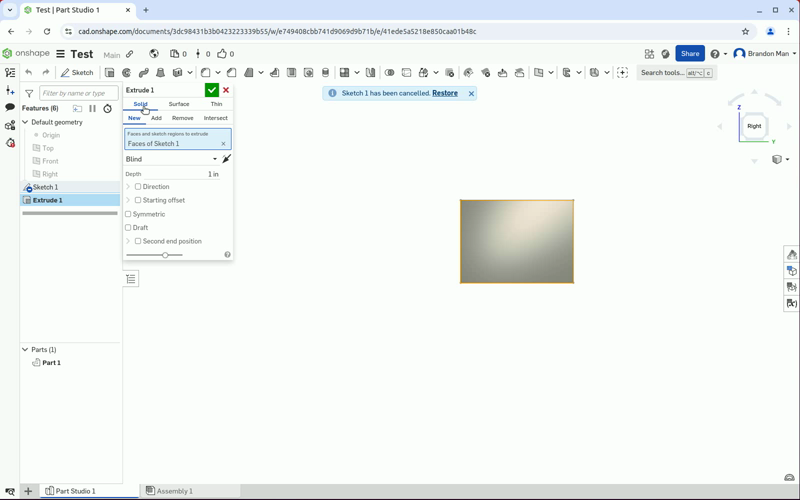
mouse_move(137, 120)
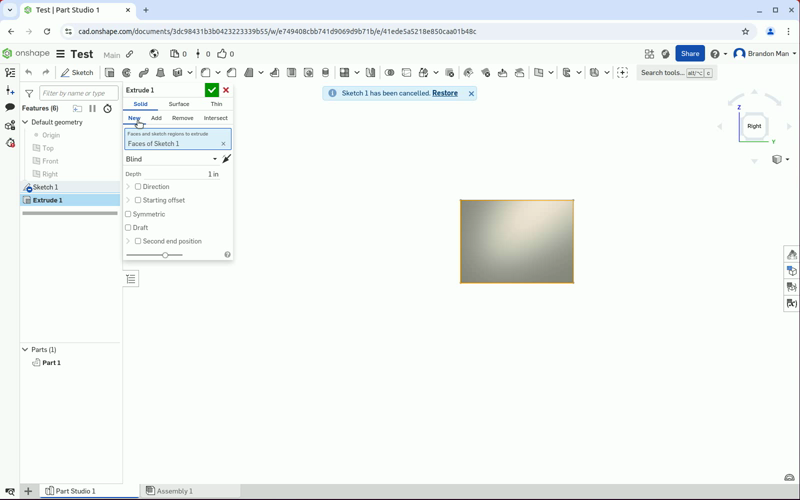
click(137, 120)
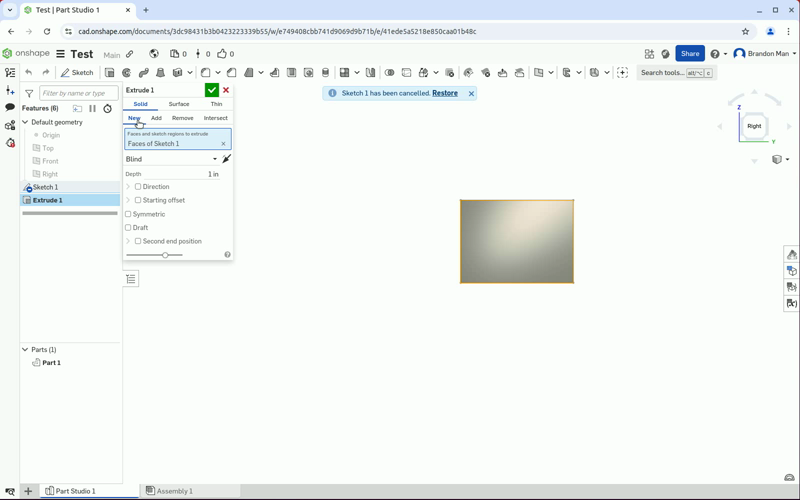
key(tab, 4)
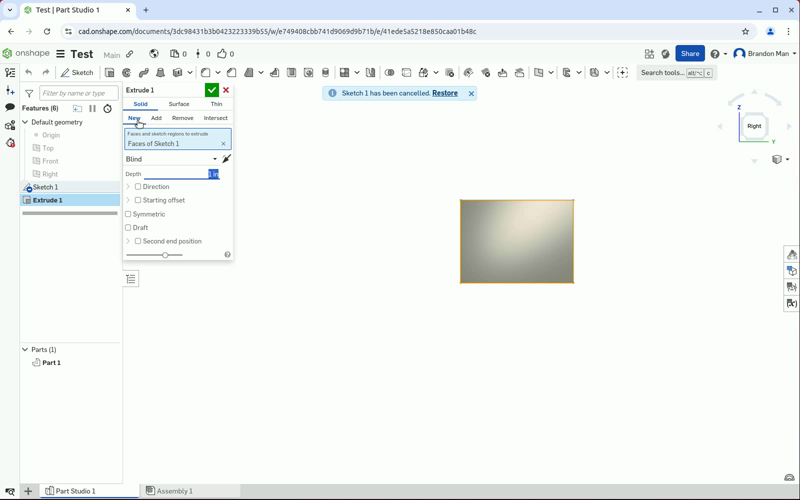
text(12.517)
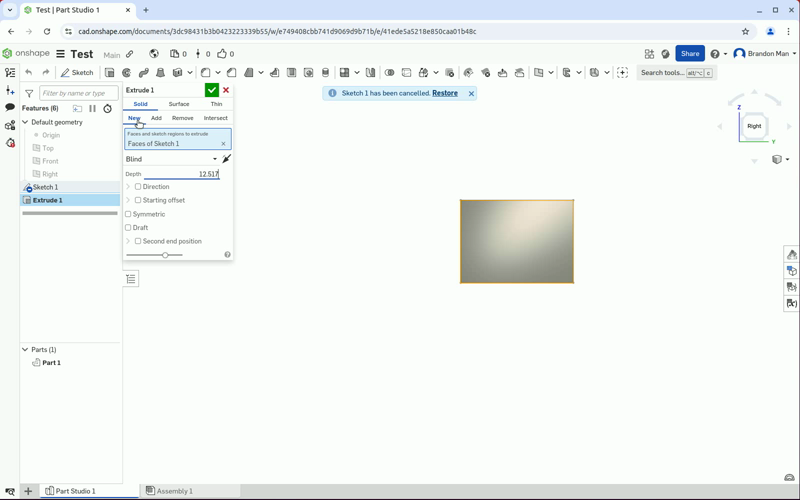
key(enter)
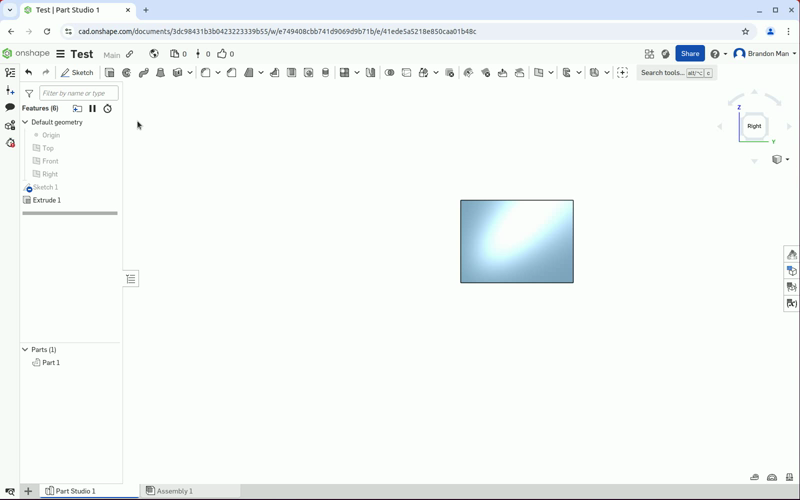
key(shift+h)
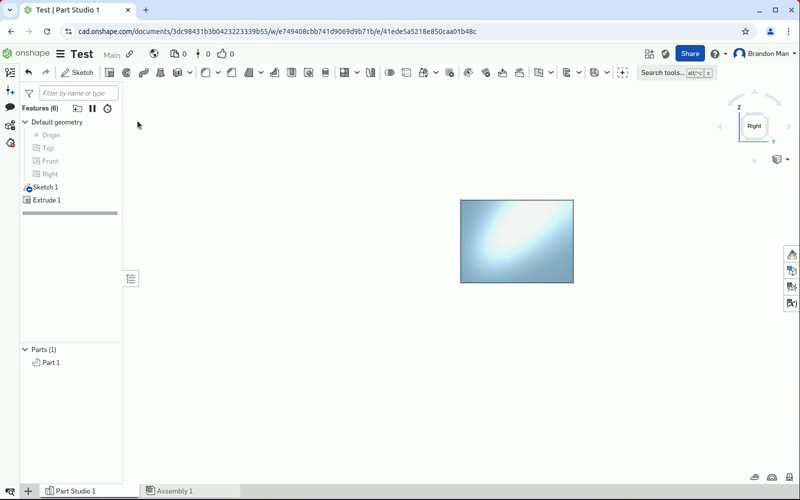
key(shift+h)
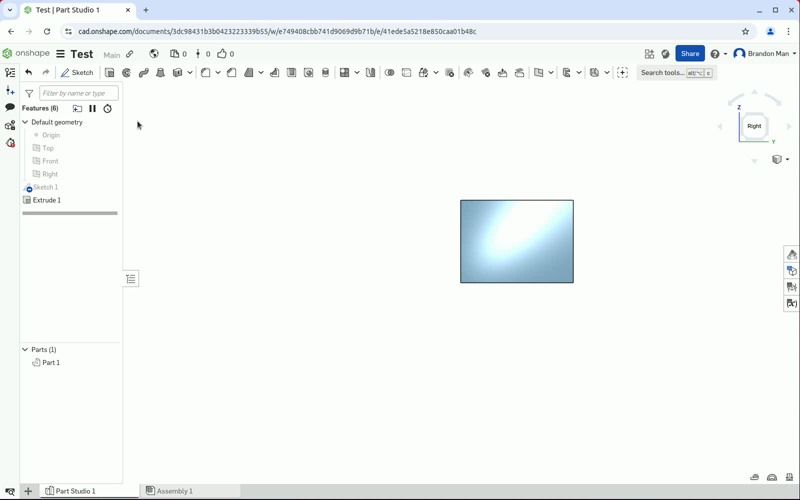
mouse_move(73, 189)
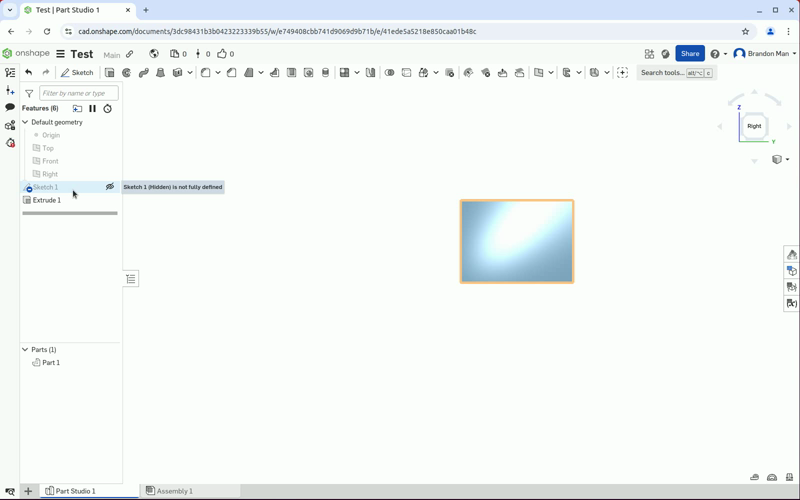
click(73, 189)
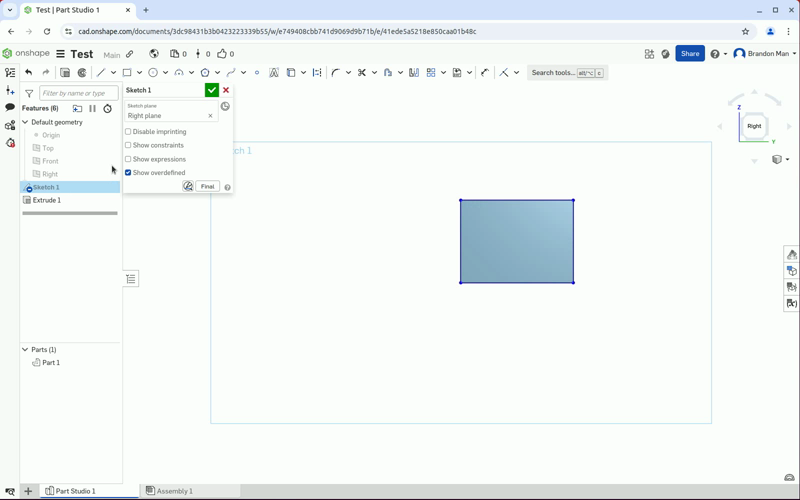
mouse_move(229, 92)
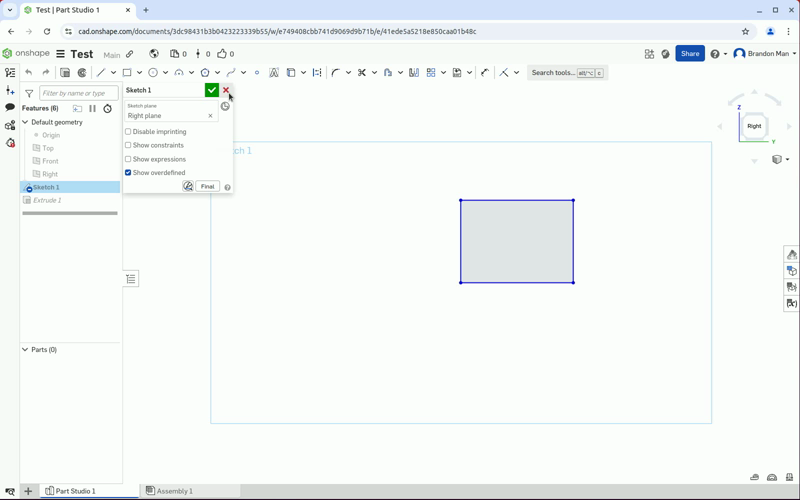
click(229, 92)
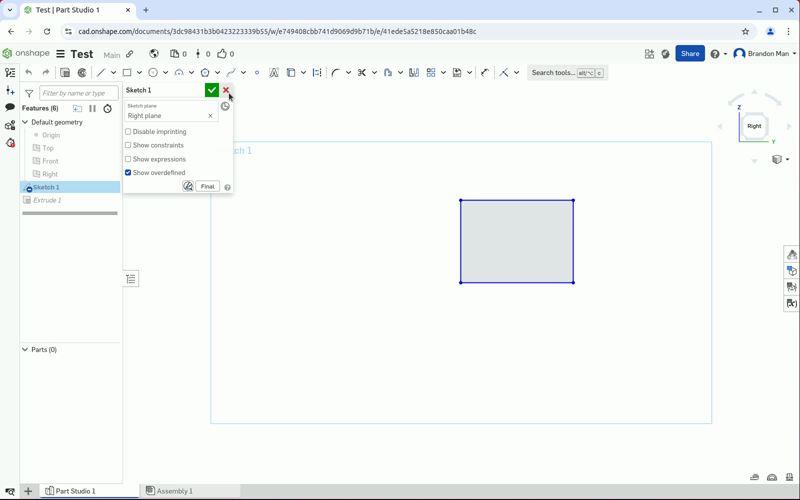
key(shift+s)
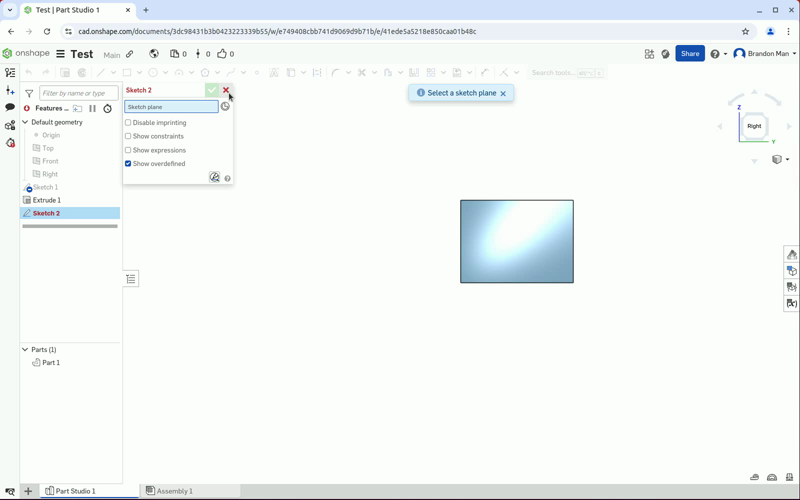
mouse_move(73, 176)
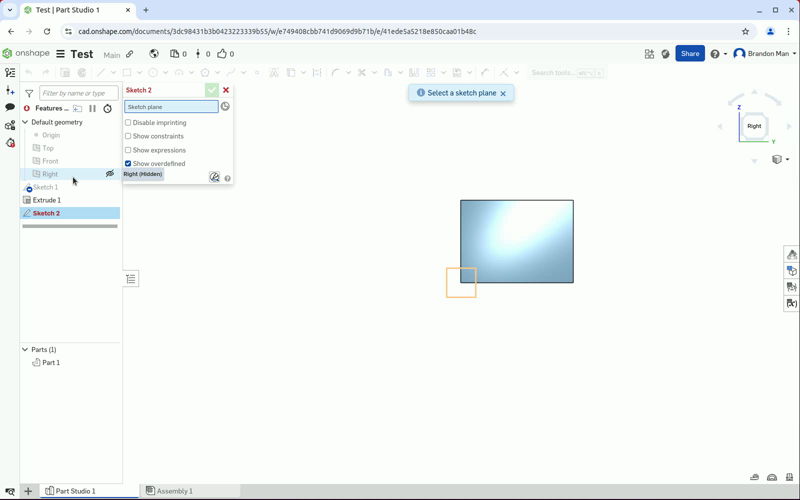
click(73, 176)
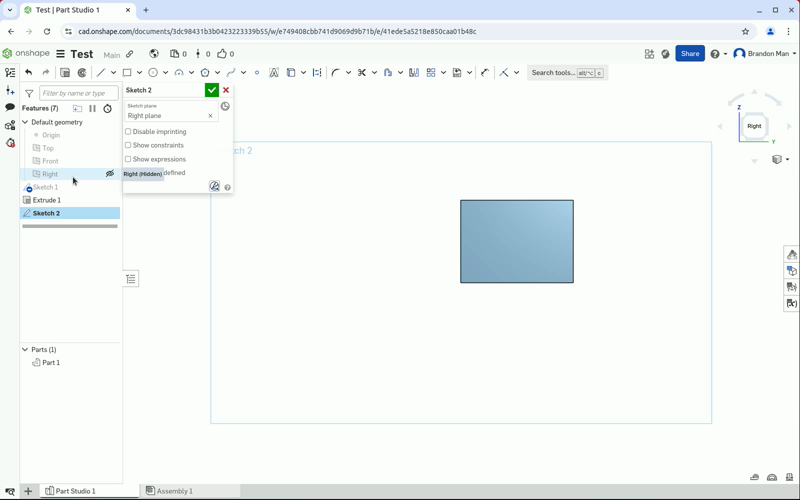
mouse_move(73, 352)
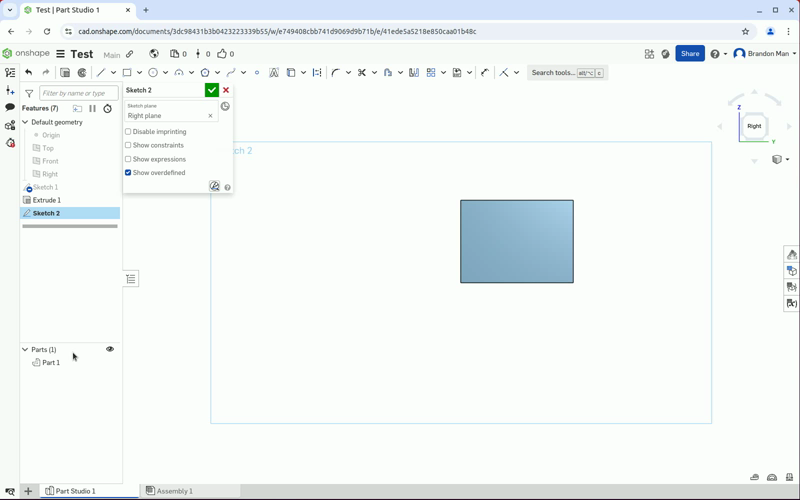
key(y)
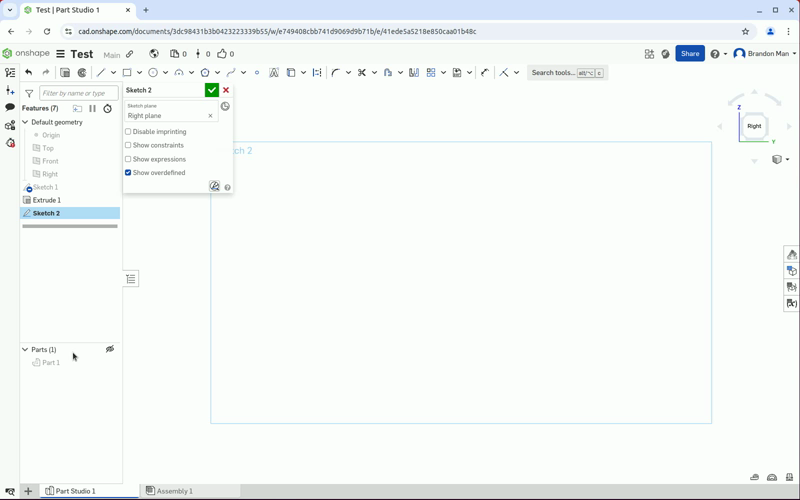
key(c)
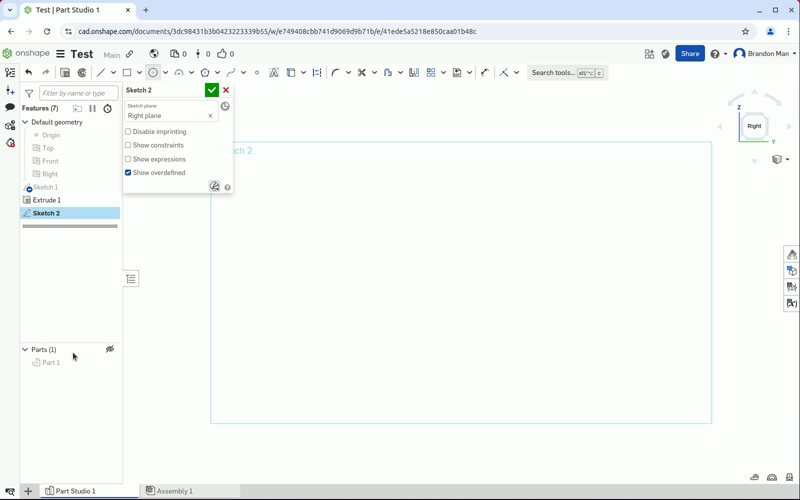
key_down(shift)
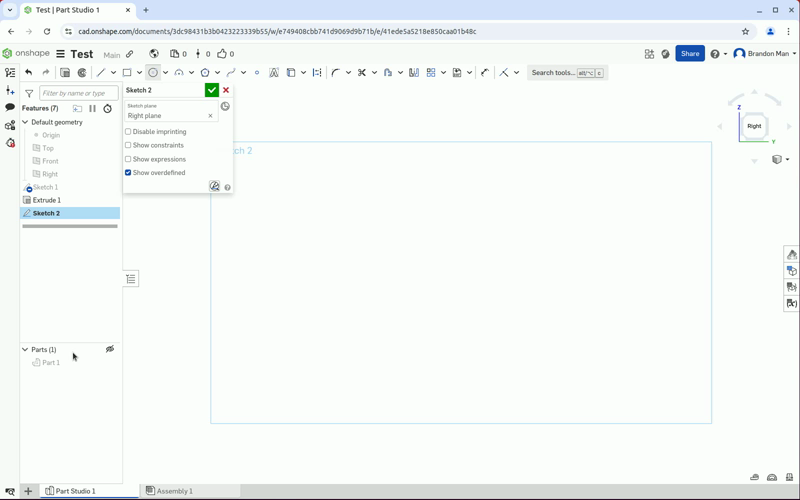
mouse_move(513, 238)
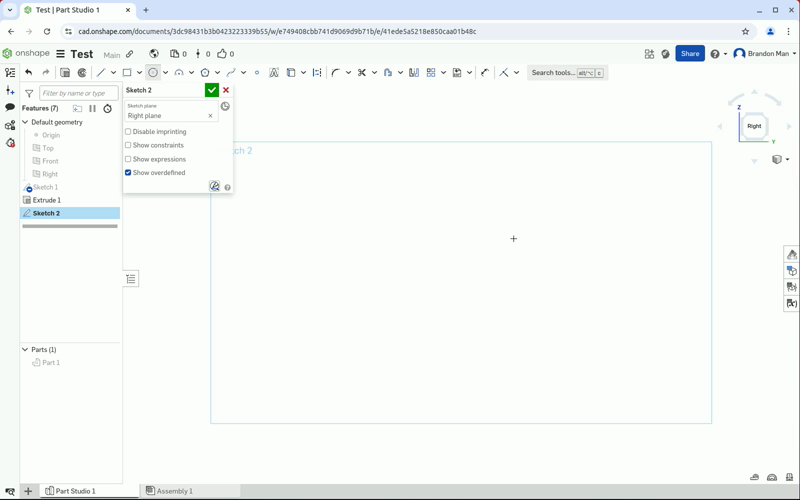
click(513, 238)
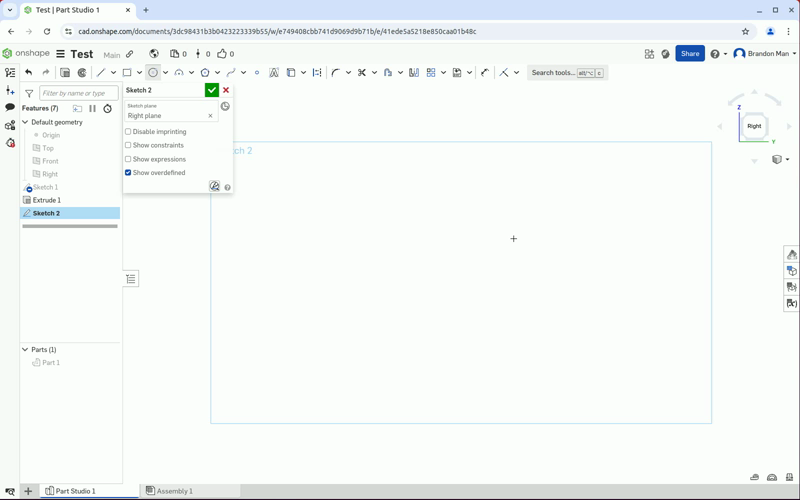
key_up(shift)
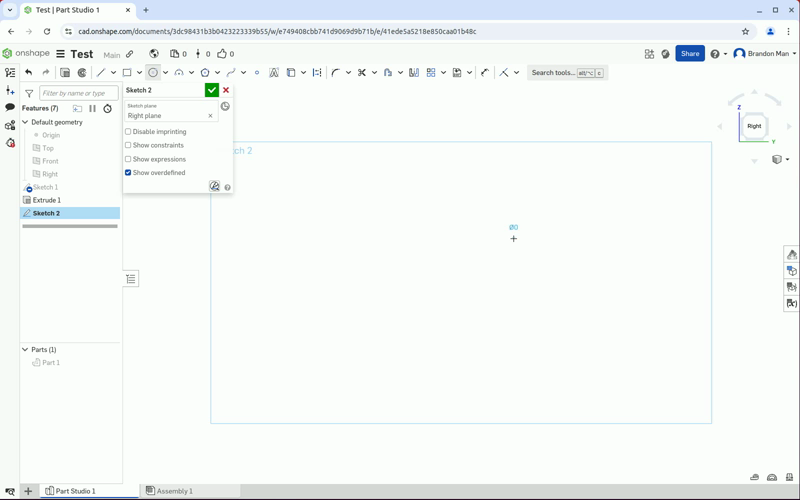
mouse_move(533, 238)
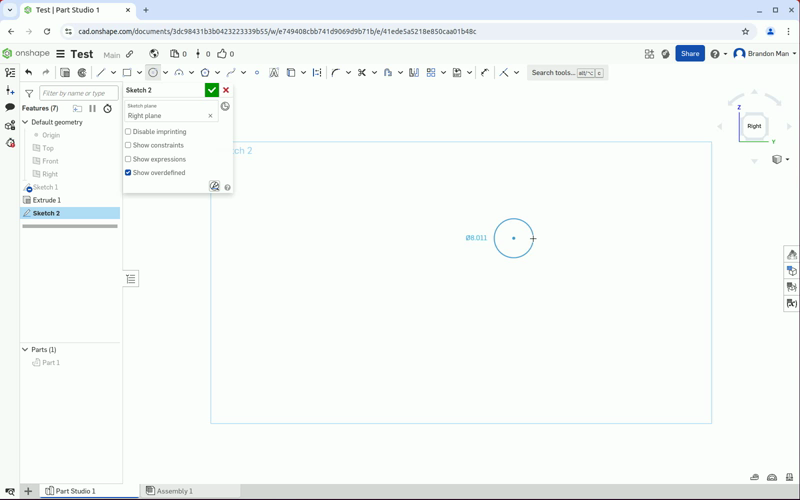
click(533, 238)
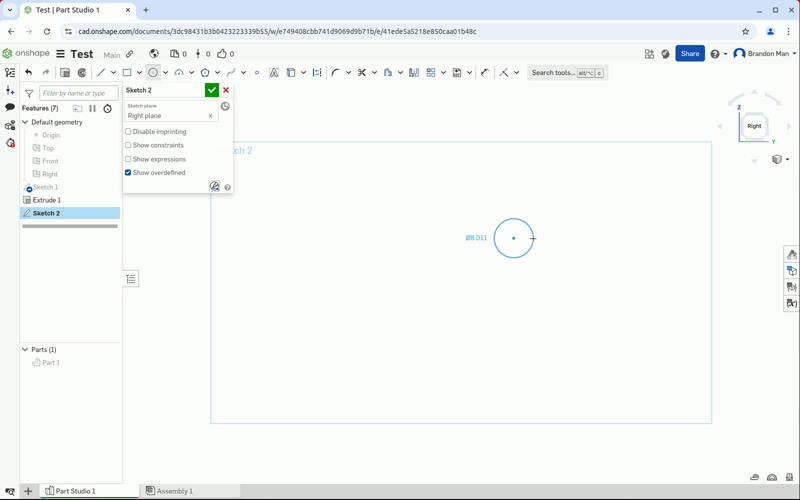
key(esc)
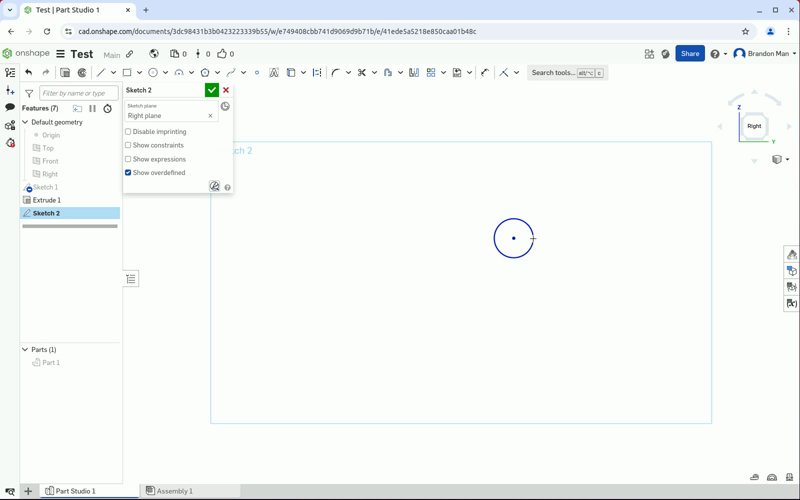
mouse_move(500, 240)
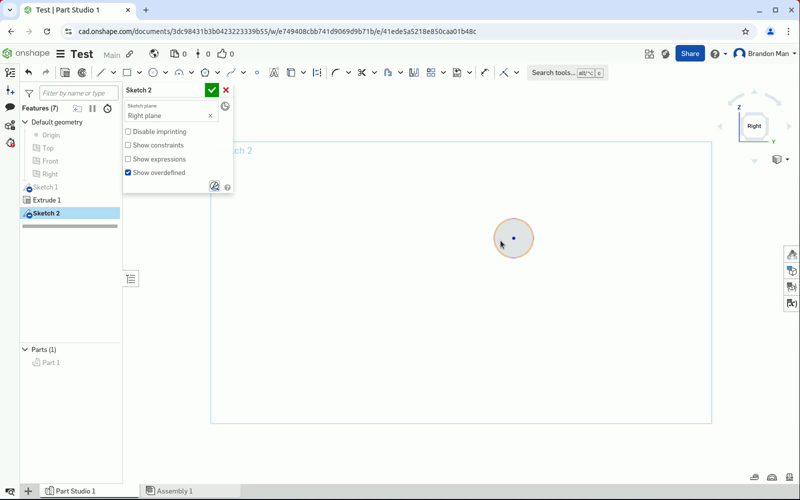
scroll(6)
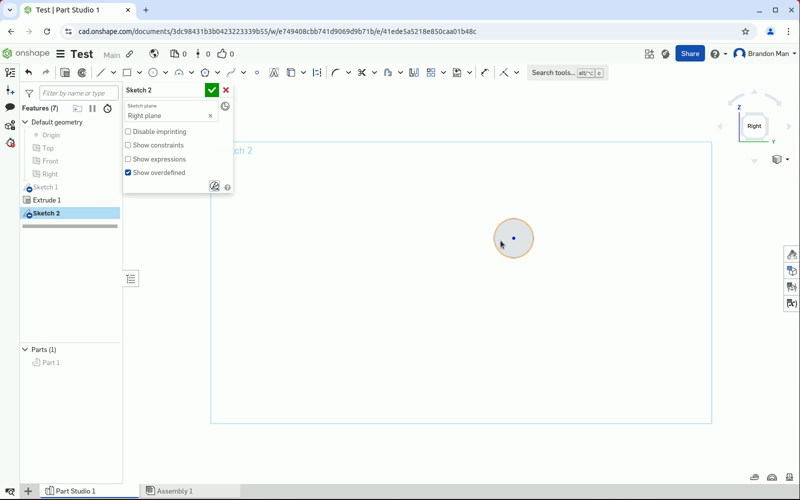
scroll(6)
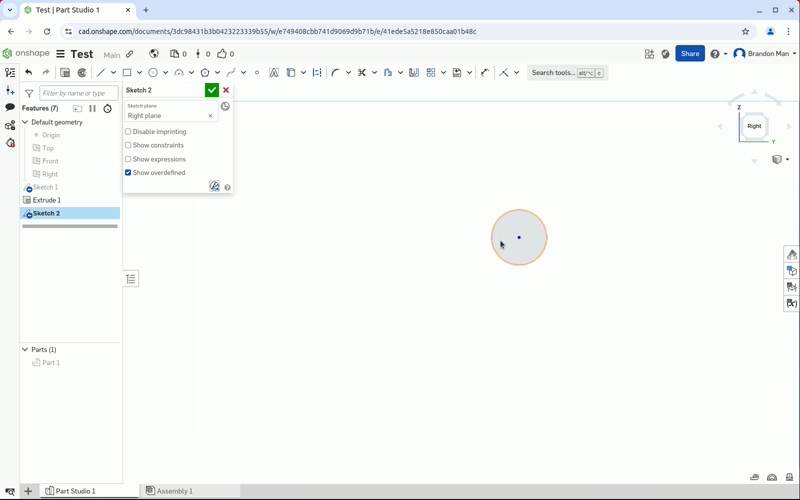
scroll(6)
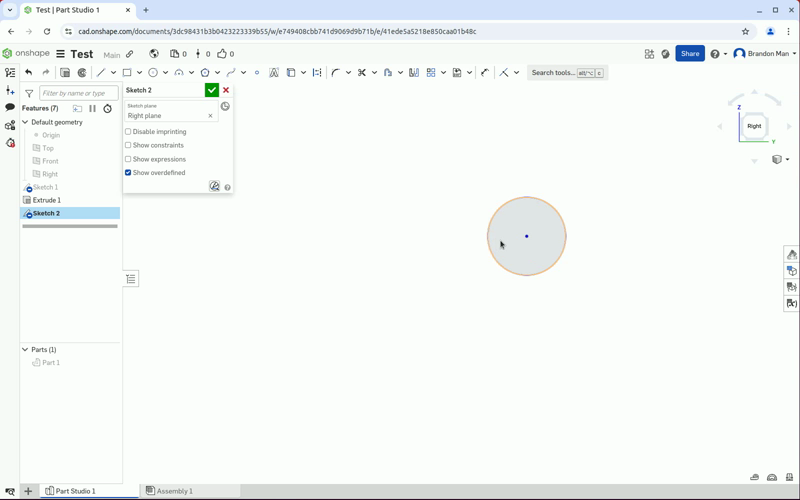
scroll(6)
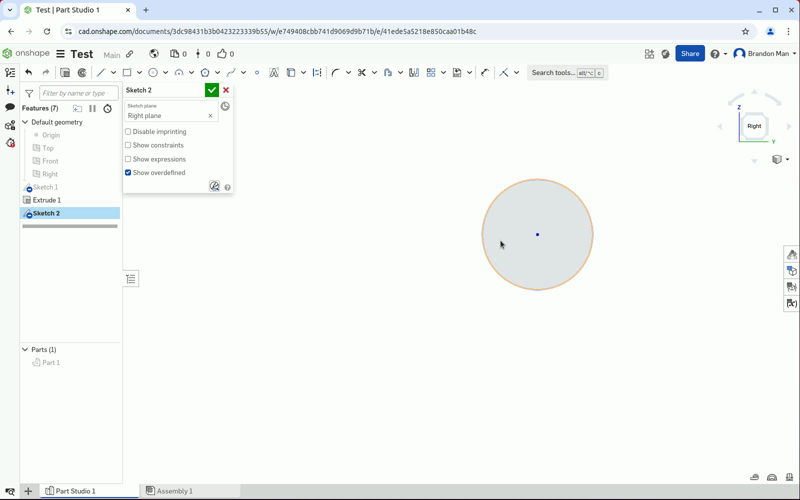
scroll(6)
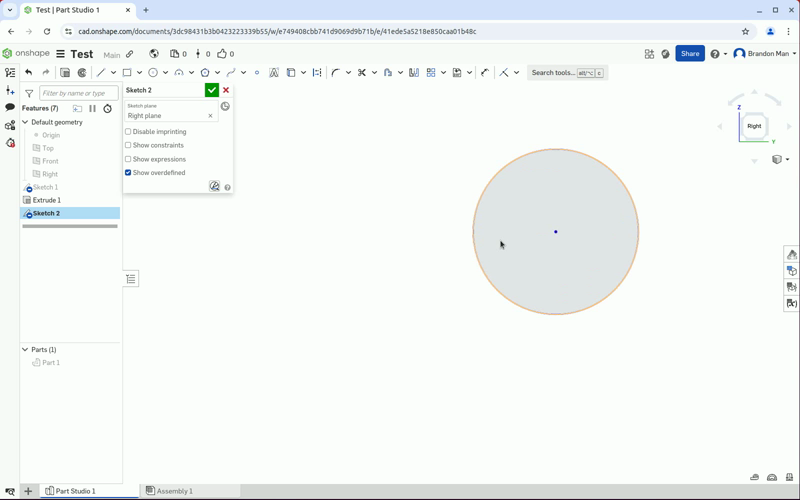
scroll(6)
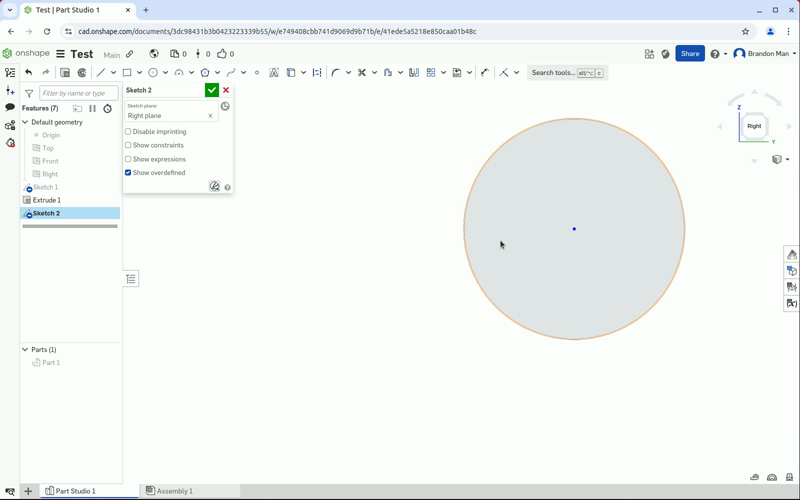
scroll(6)
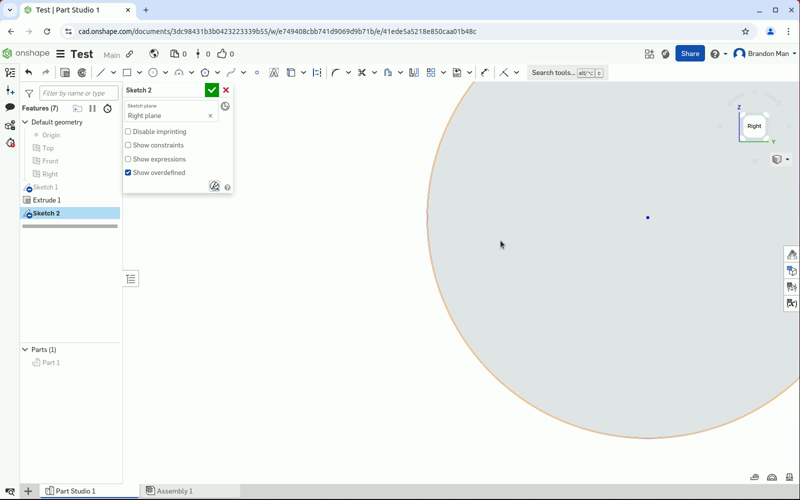
click(500, 240)
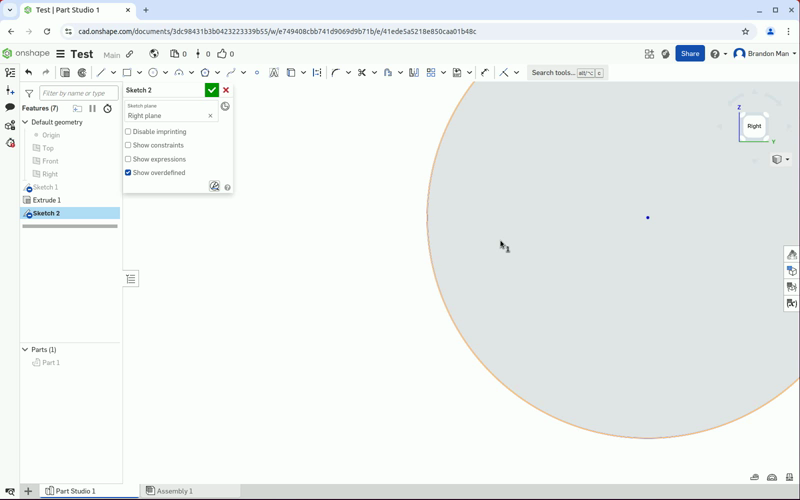
scroll(-6)
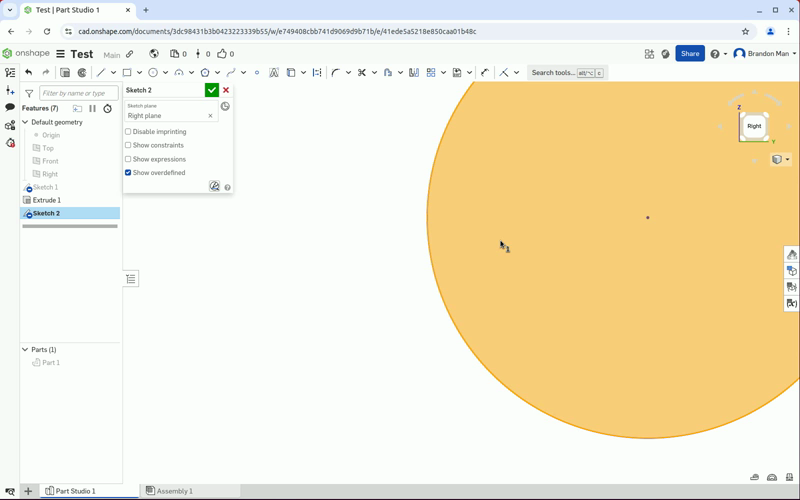
scroll(-6)
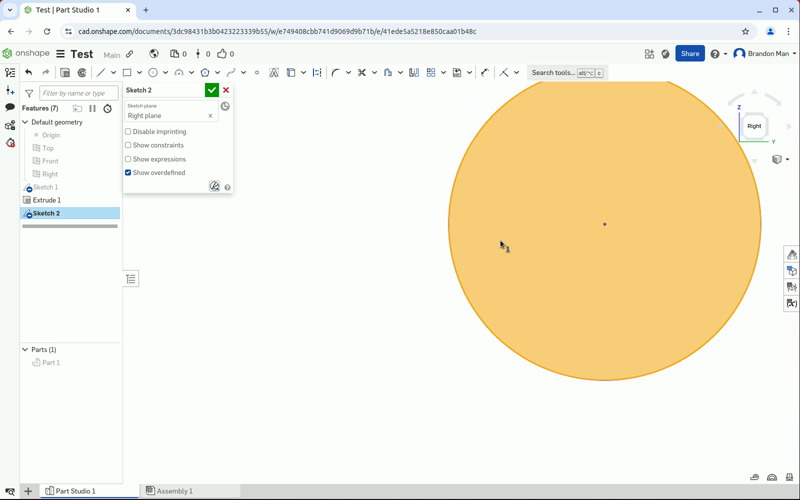
scroll(-6)
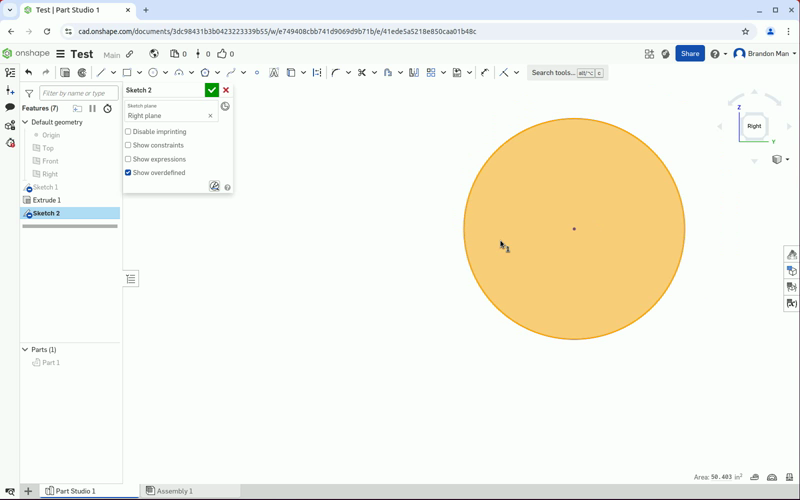
scroll(-6)
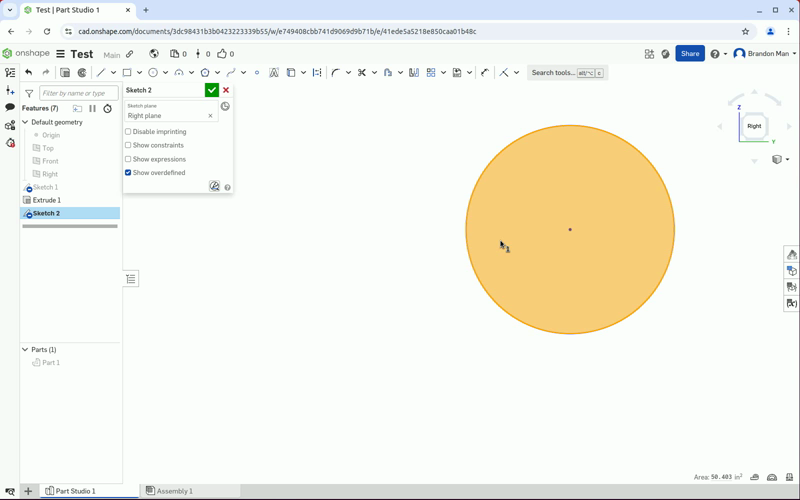
scroll(-6)
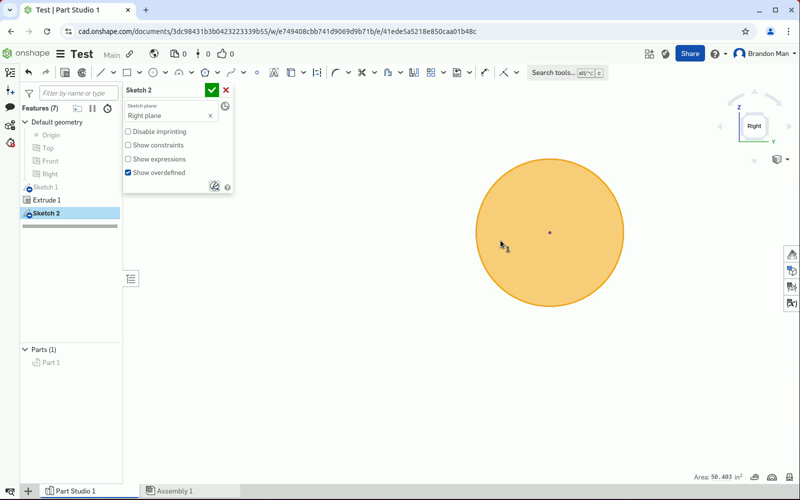
scroll(-6)
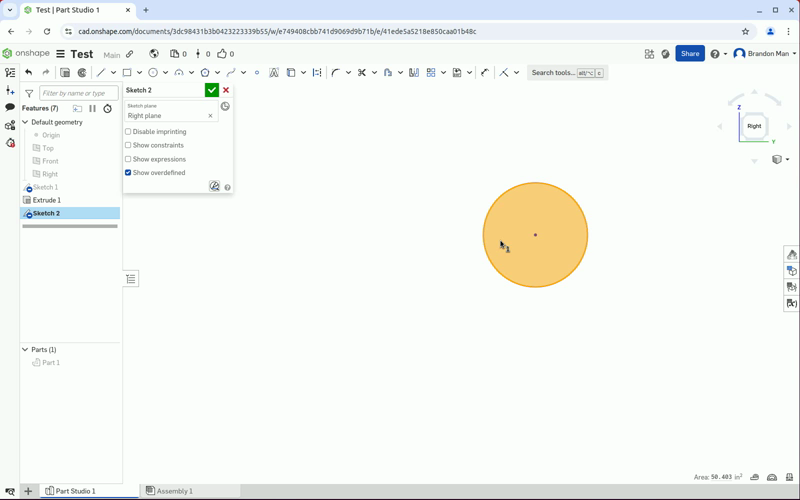
scroll(-6)
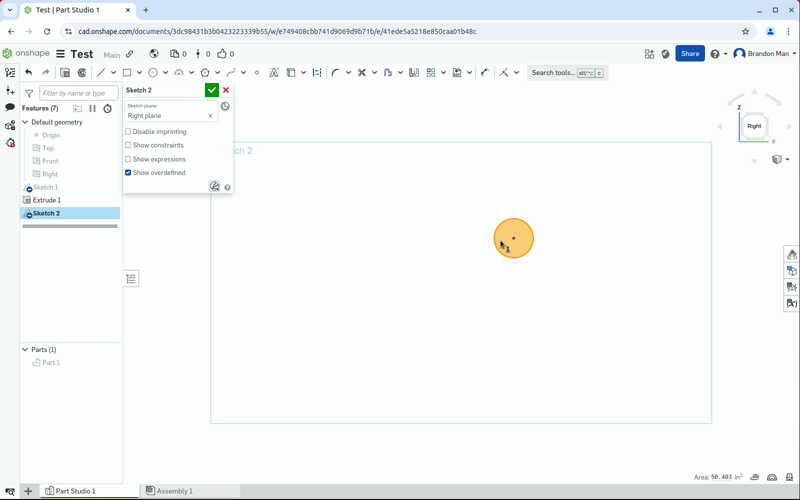
mouse_move(73, 352)
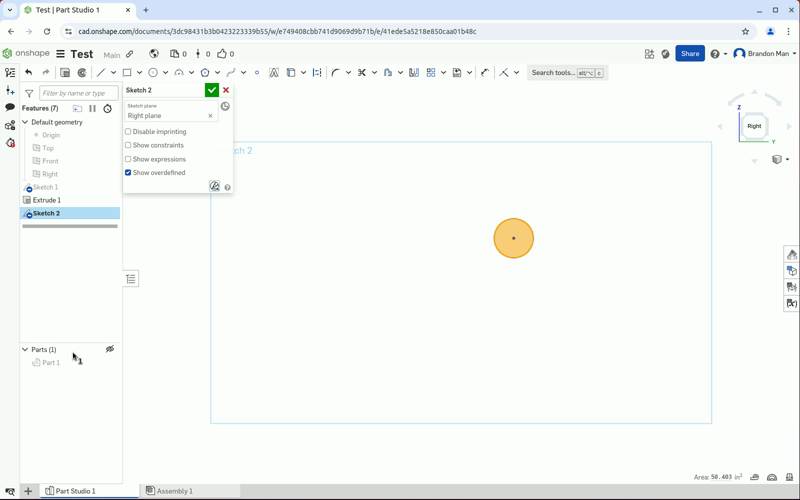
key(shift+y)
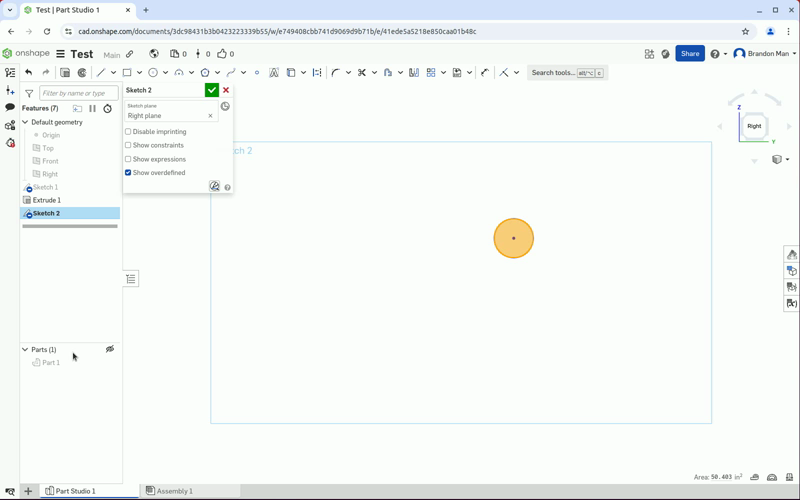
key(shift+e)
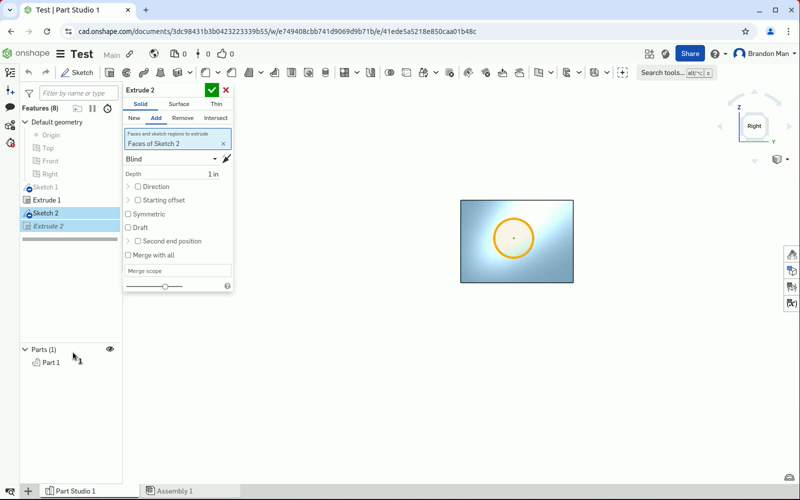
mouse_move(143, 106)
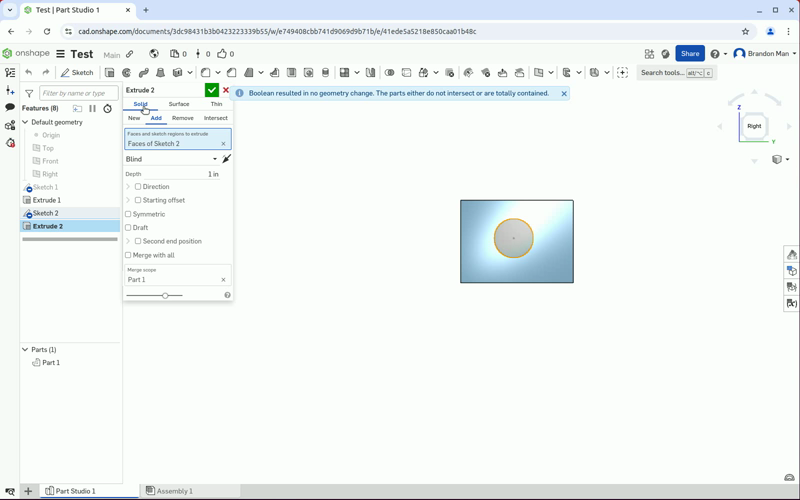
click(143, 106)
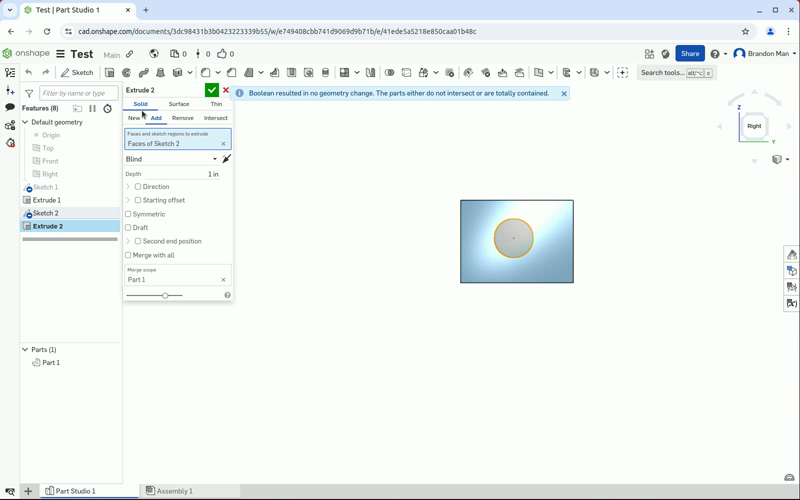
mouse_move(137, 120)
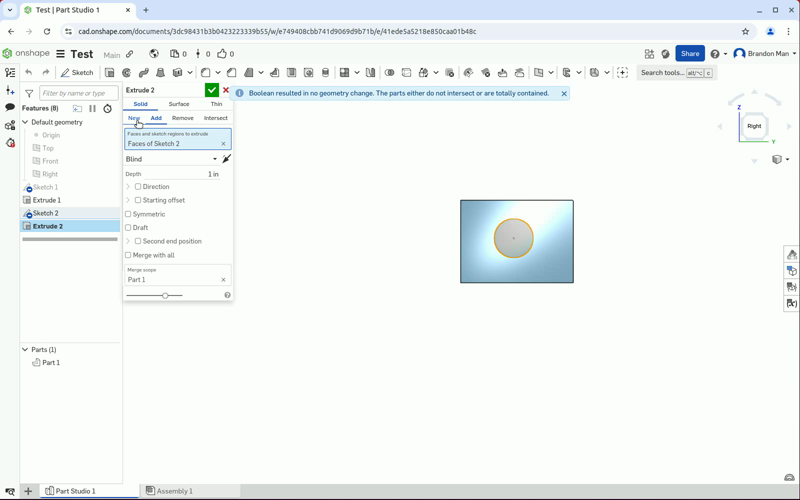
click(137, 120)
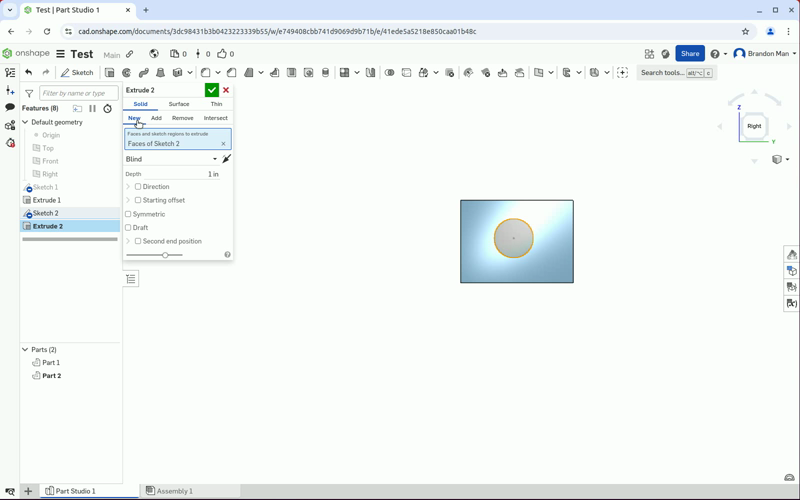
key(tab, 4)
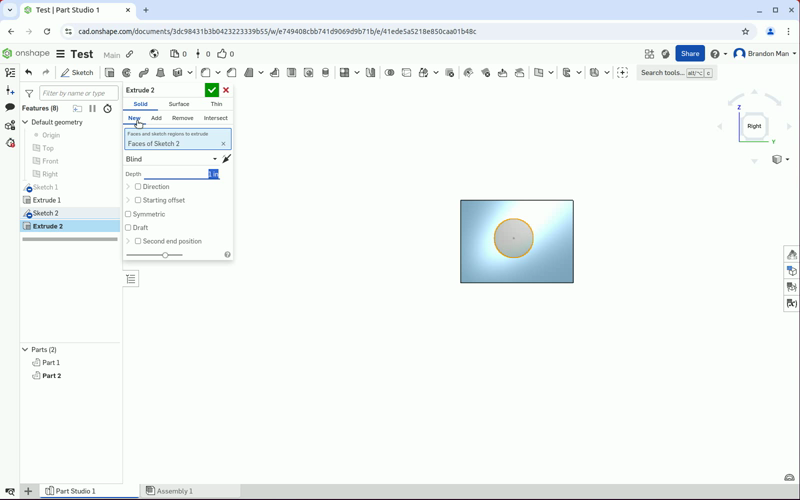
text(9.147)
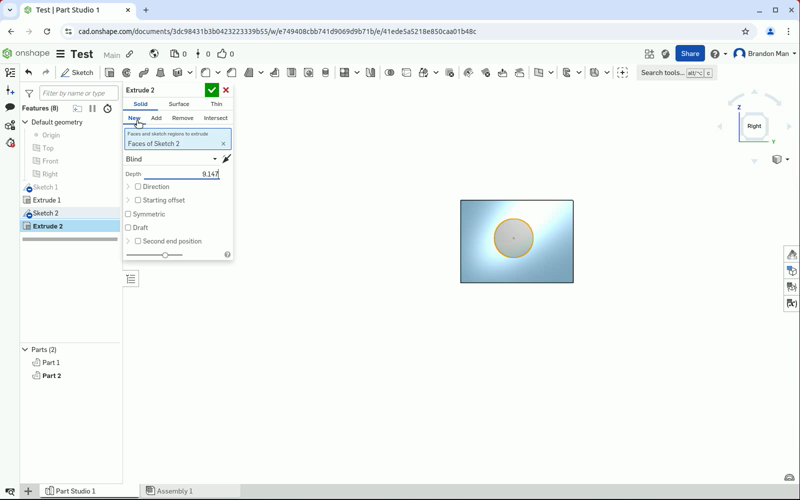
key(enter)
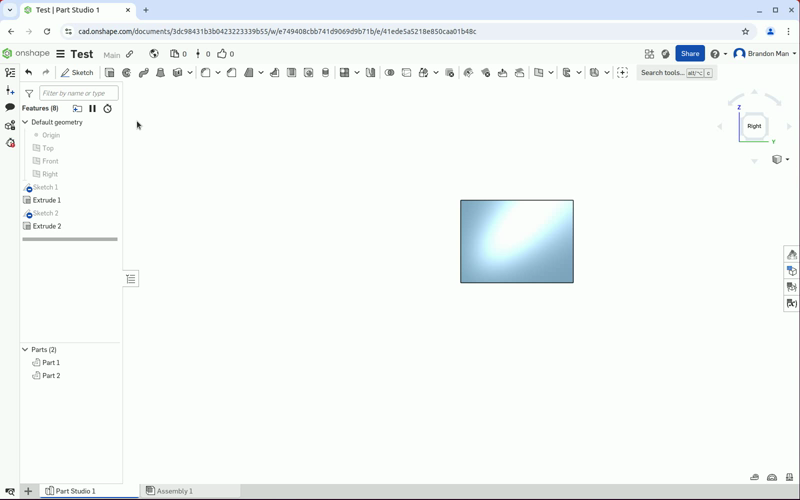
key(shift+h)
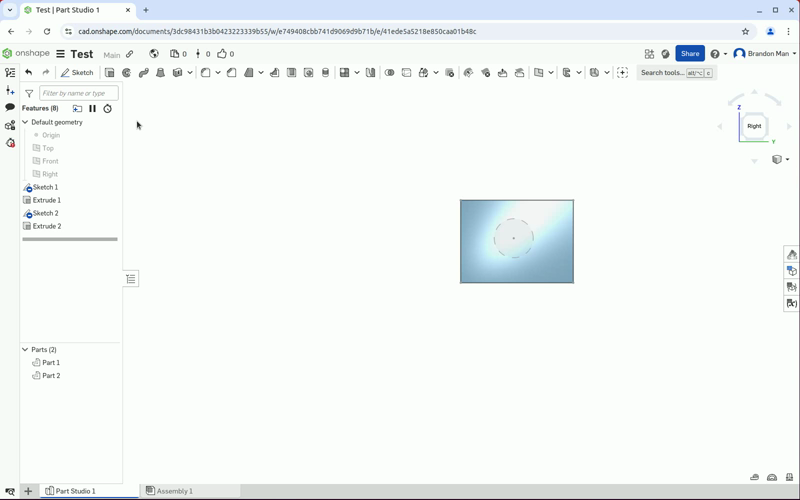
key(shift+h)
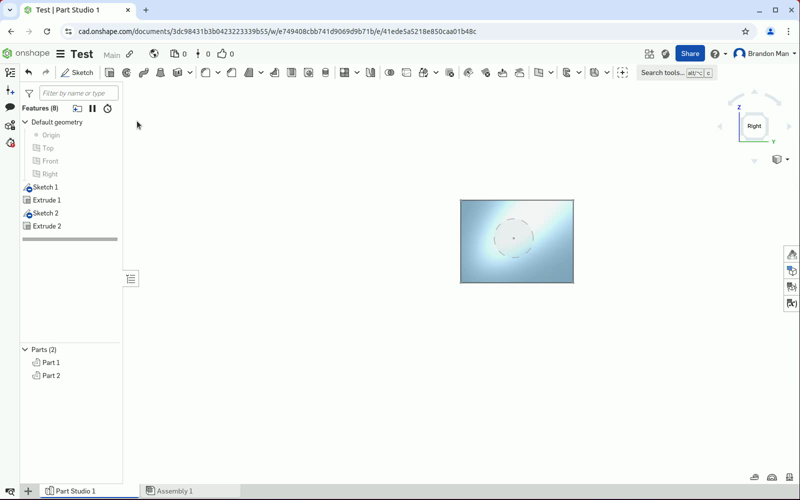
key(shift+7)
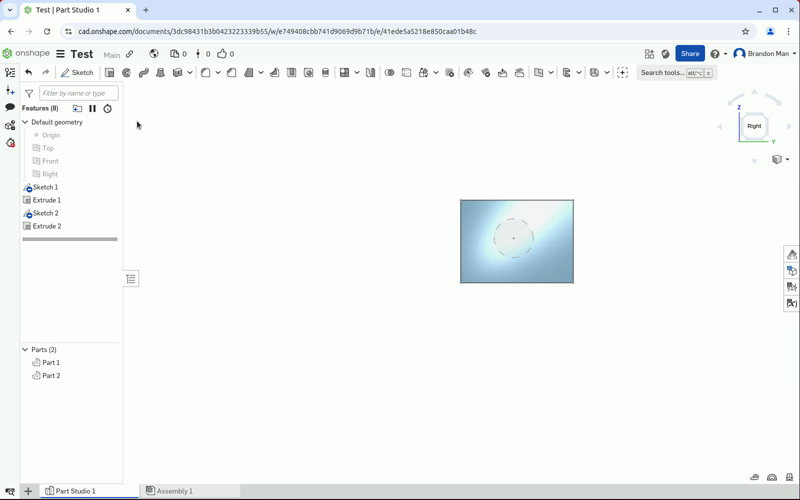
key(right, 2)
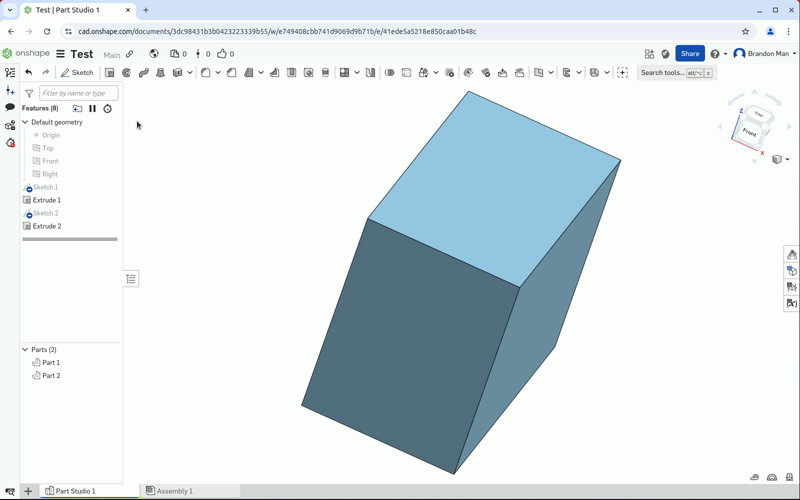
key(down, 2)
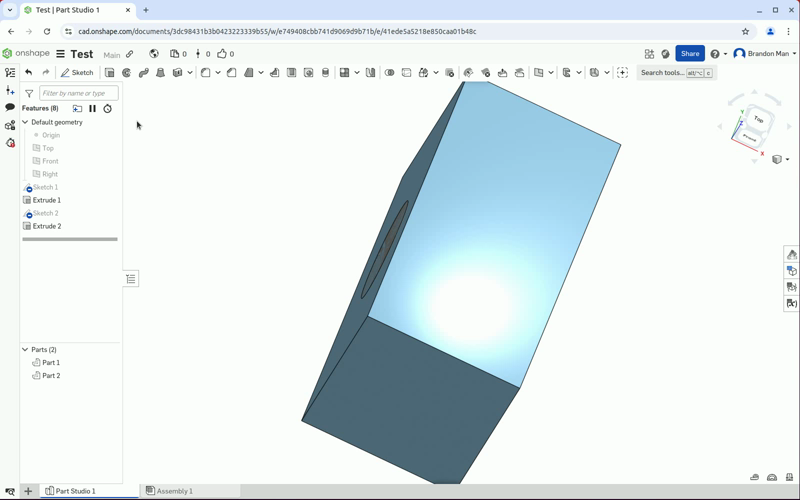
key(up, 2)
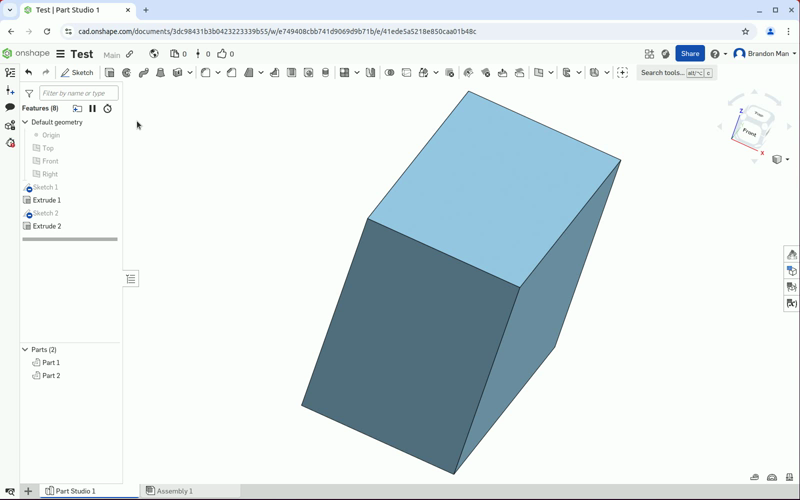
key(left, 2)
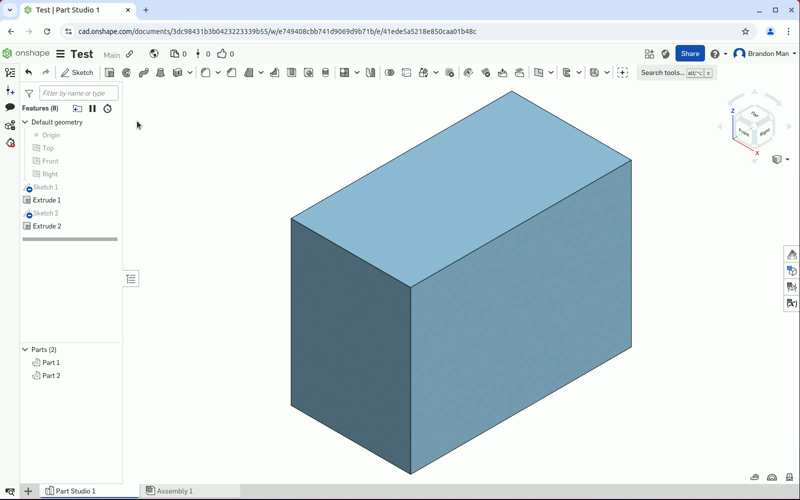
mouse_move(73, 189)
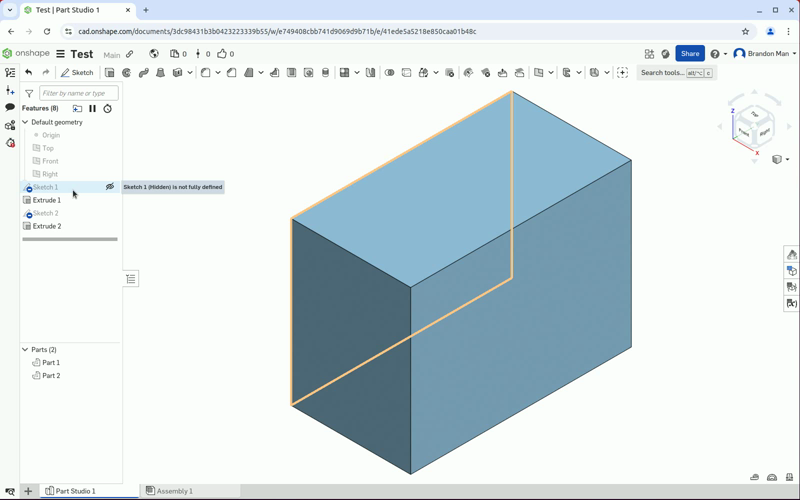
click(73, 189)